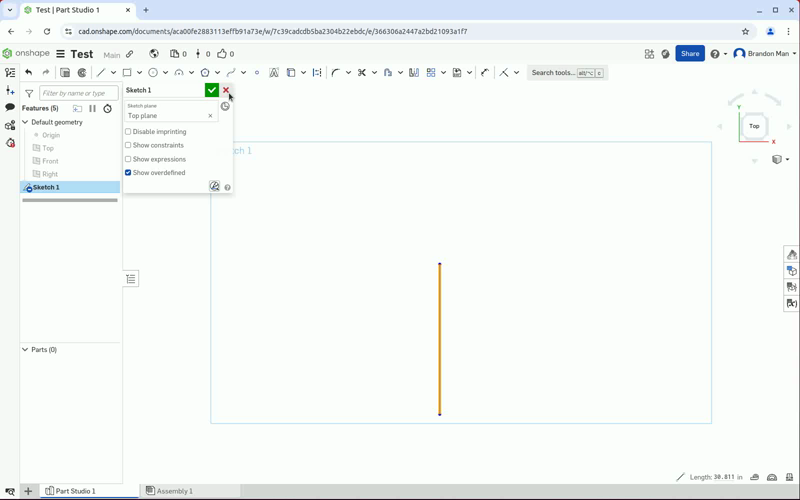
key(shift+h)
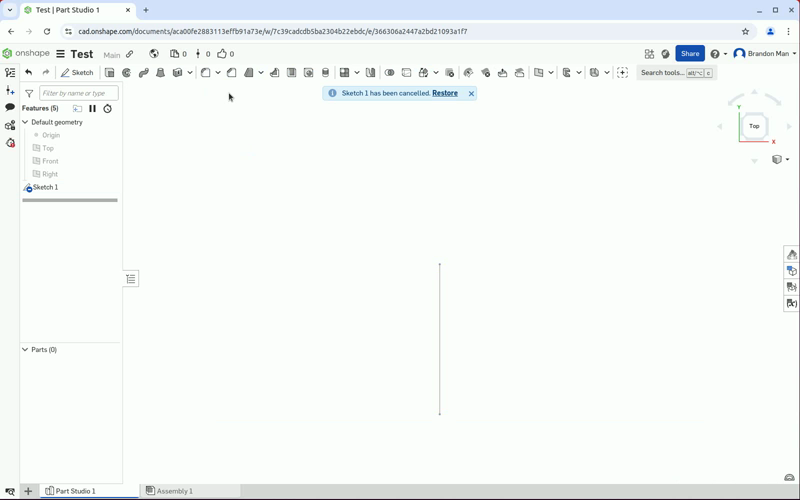
key(shift+s)
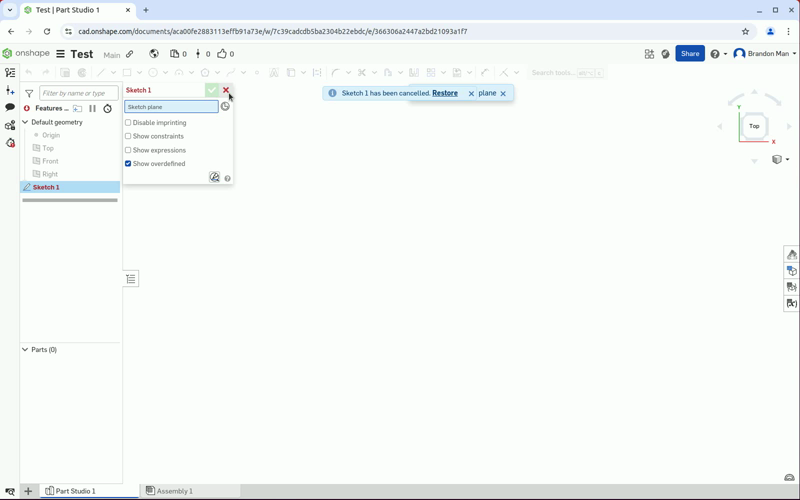
mouse_move(73, 150)
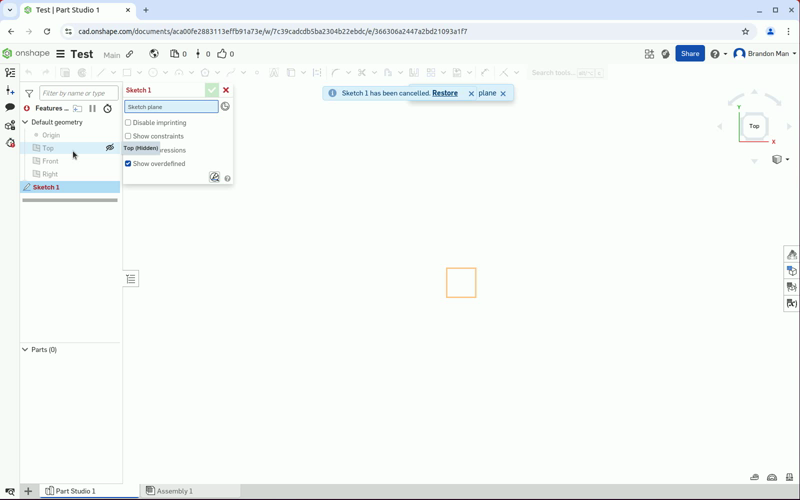
click(73, 150)
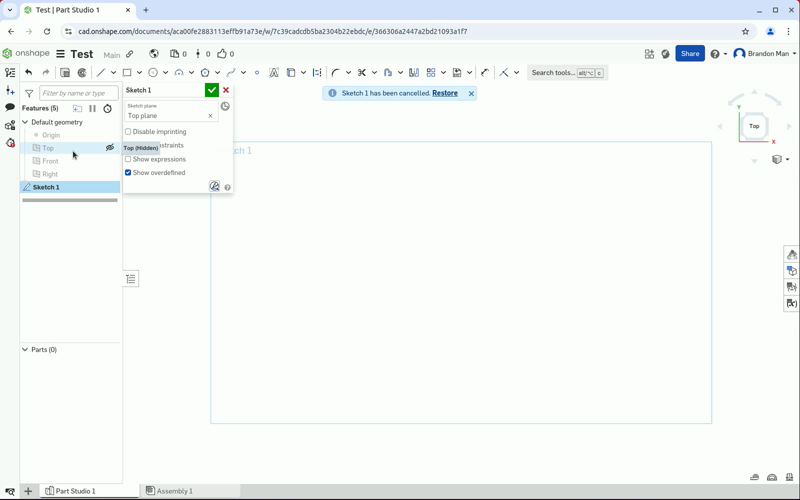
mouse_move(73, 352)
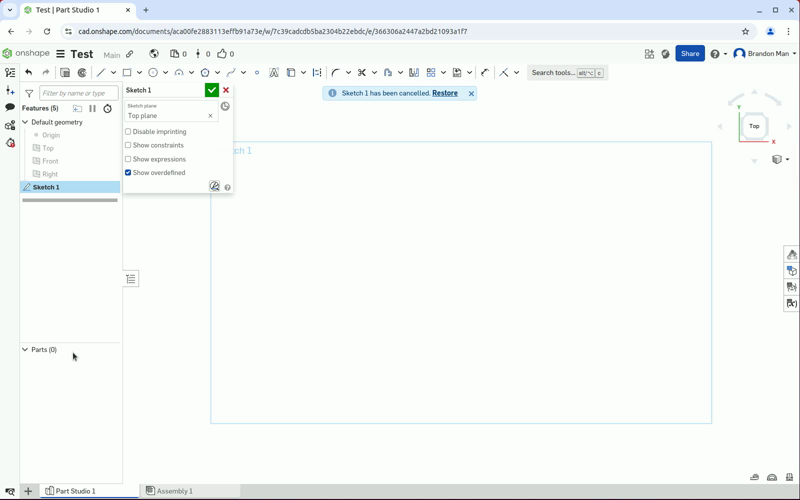
key(y)
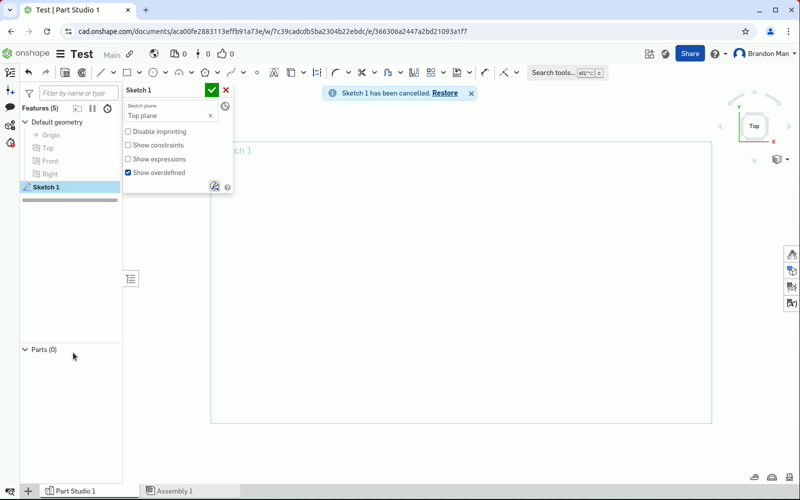
key(a)
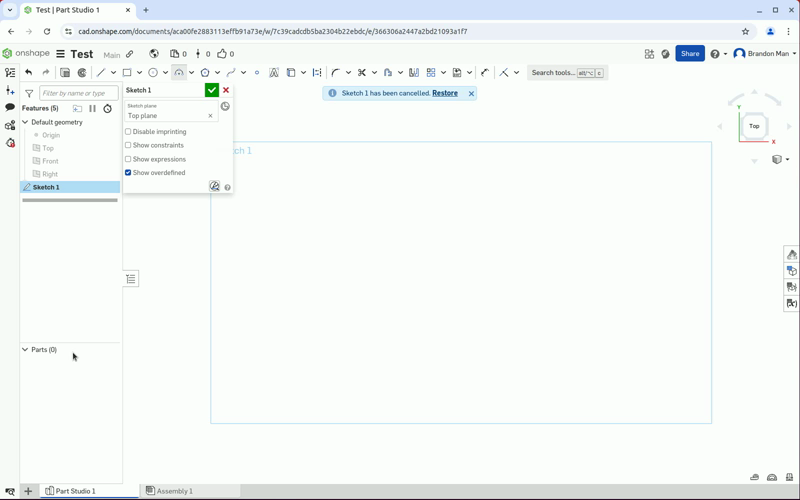
key_down(shift)
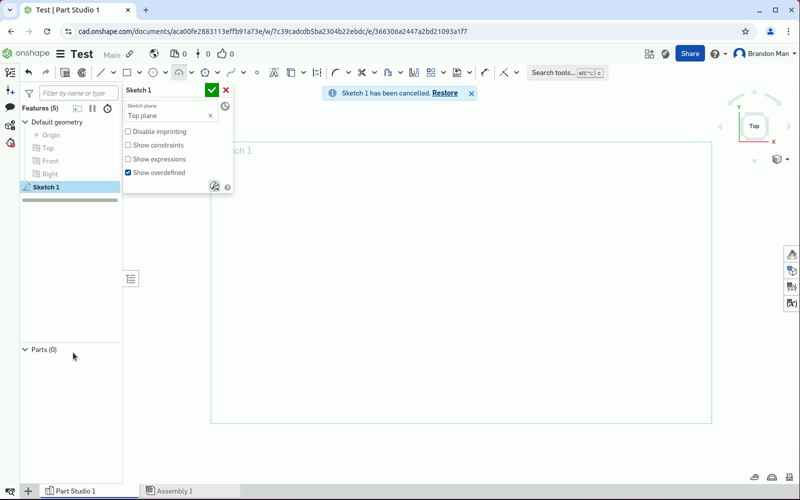
mouse_move(460, 378)
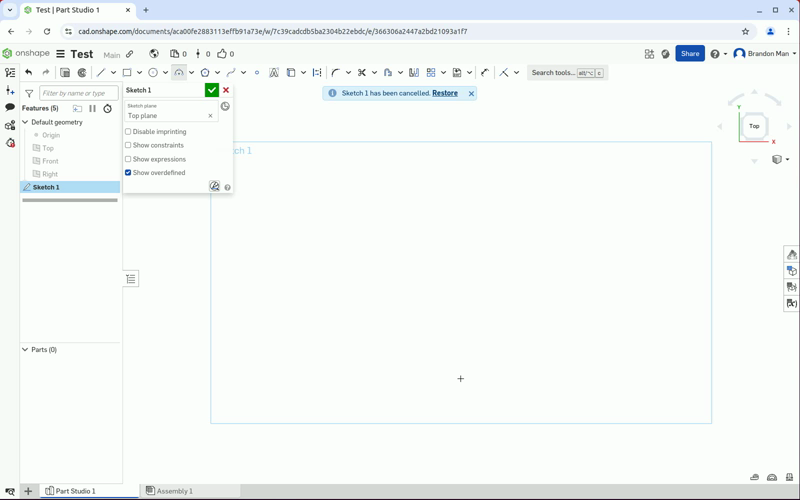
click(460, 378)
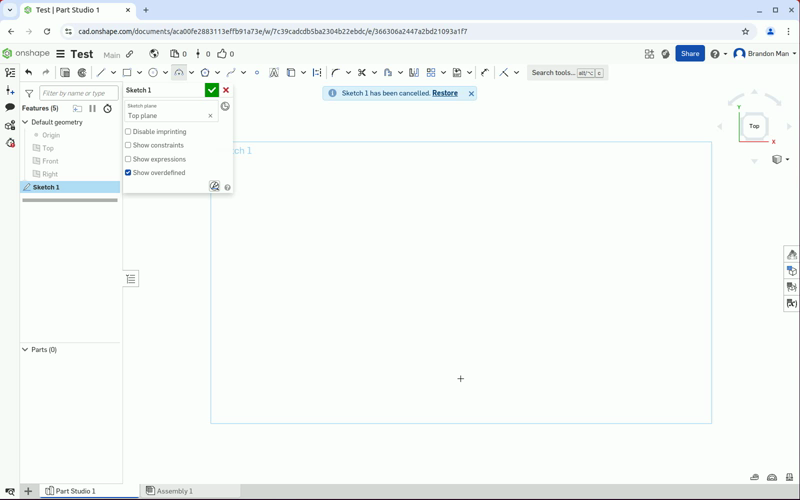
key_up(shift)
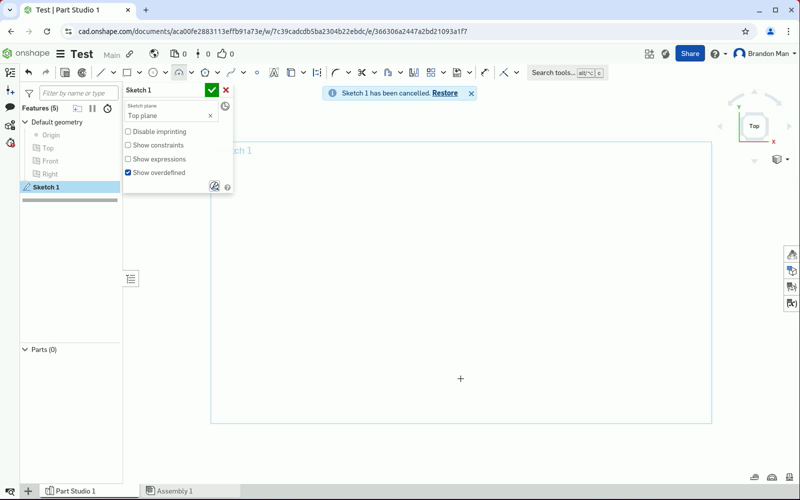
key_down(shift)
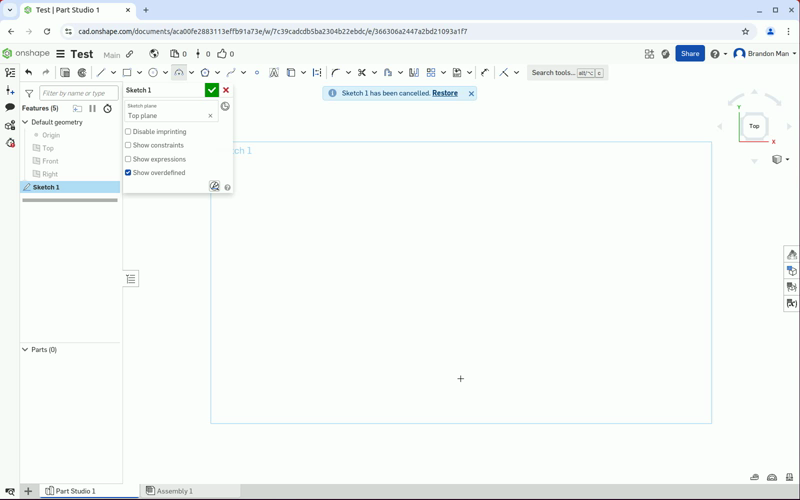
mouse_move(460, 189)
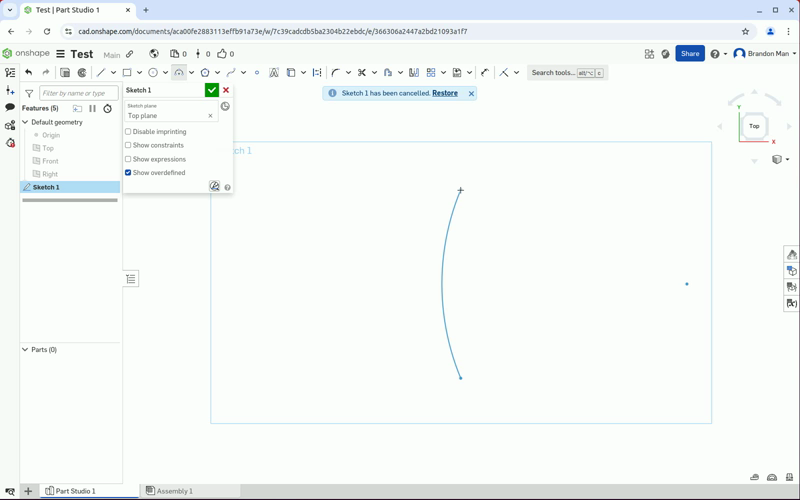
click(460, 189)
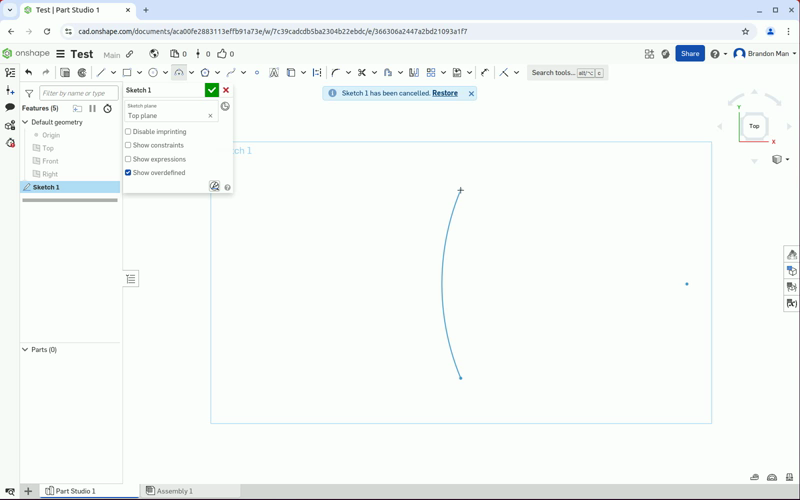
mouse_move(554, 283)
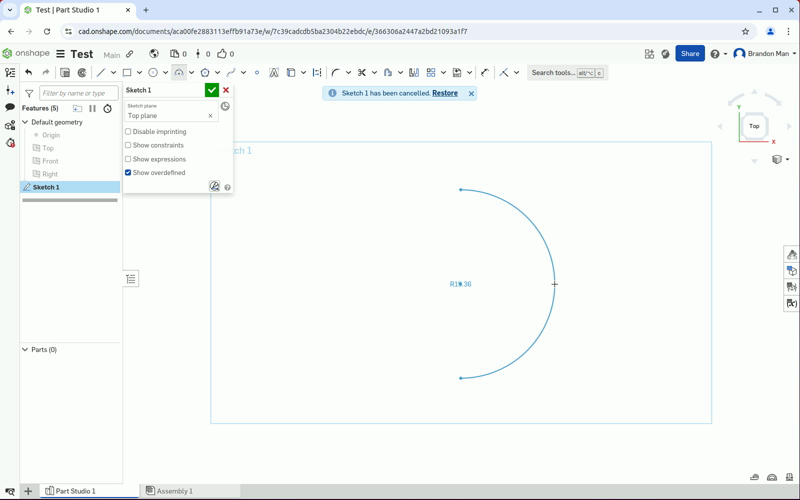
click(554, 283)
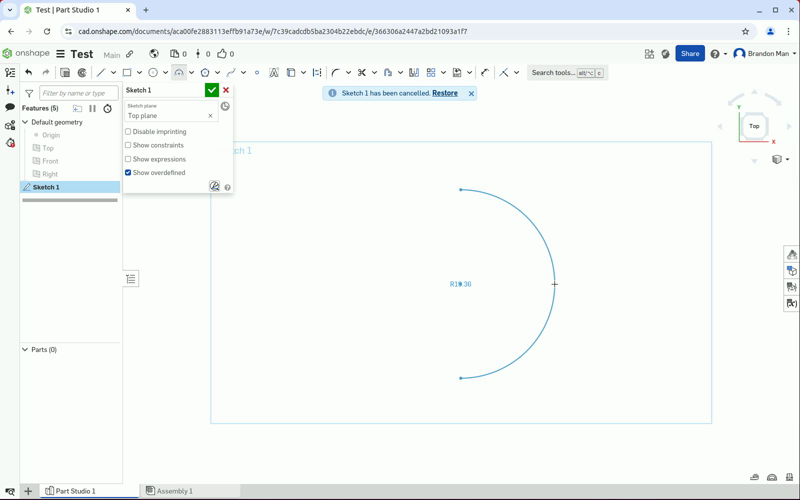
key_up(shift)
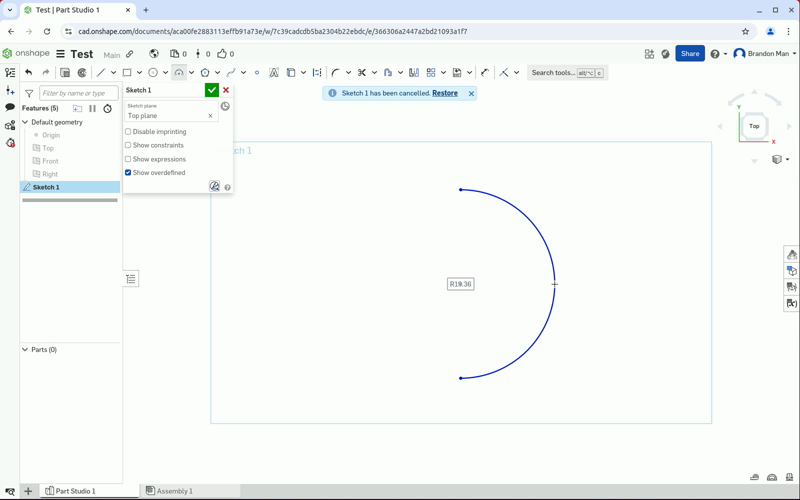
key(esc)
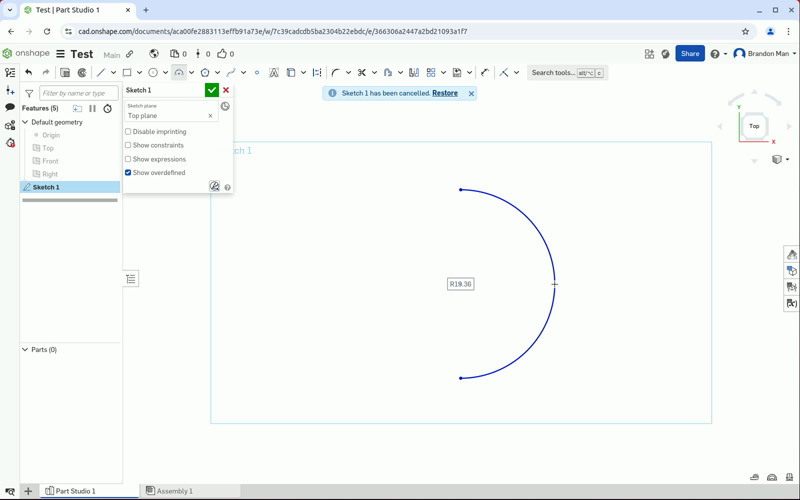
key(l)
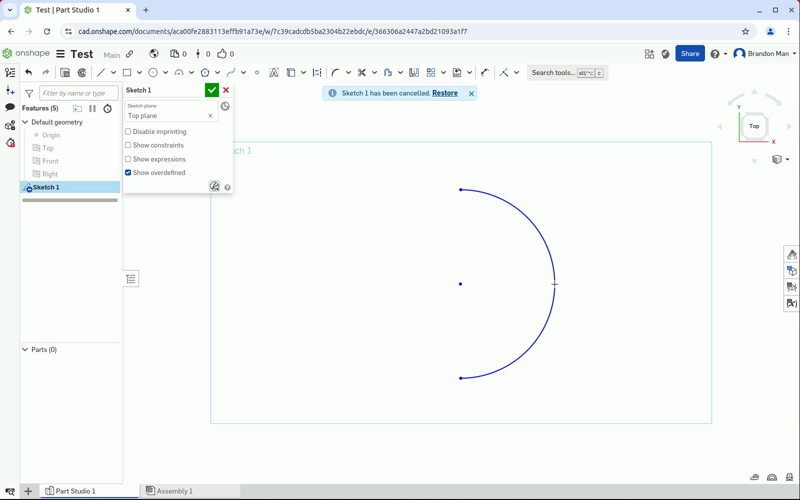
mouse_move(460, 189)
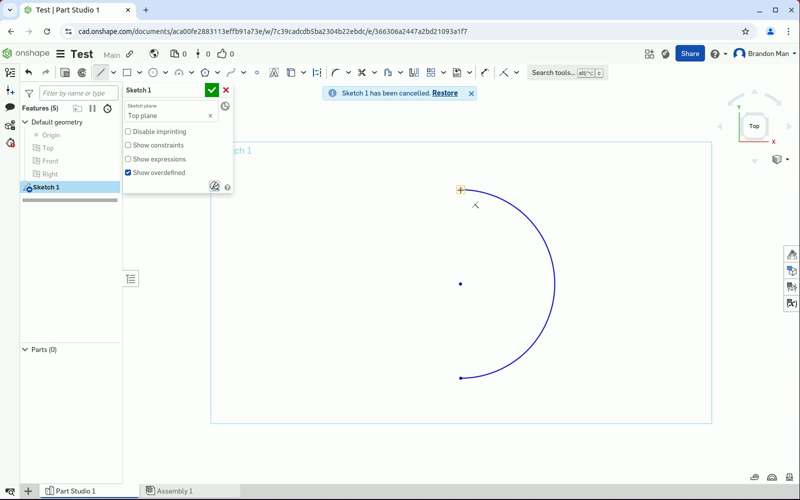
click(460, 189)
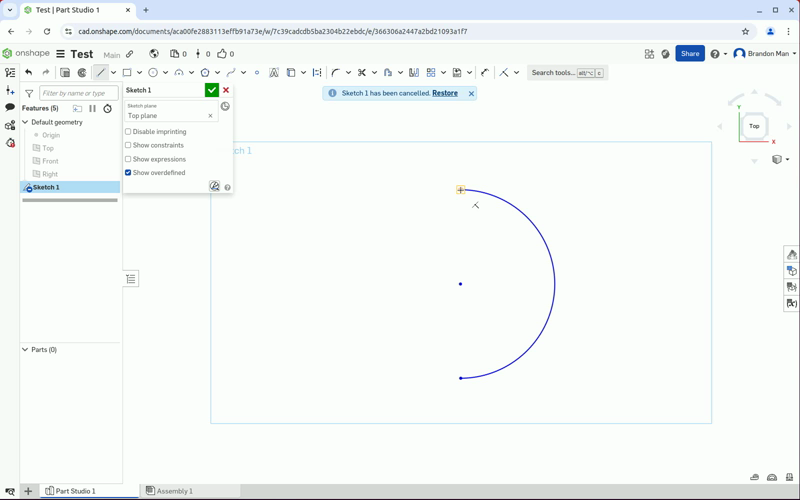
key_down(shift)
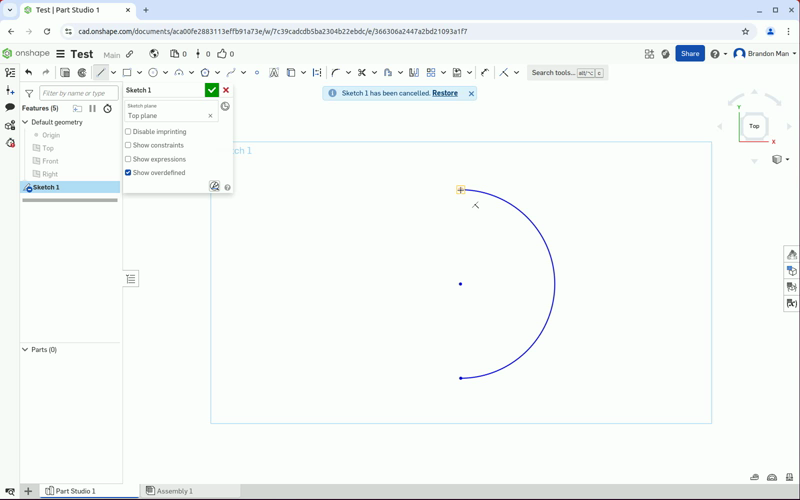
mouse_move(460, 265)
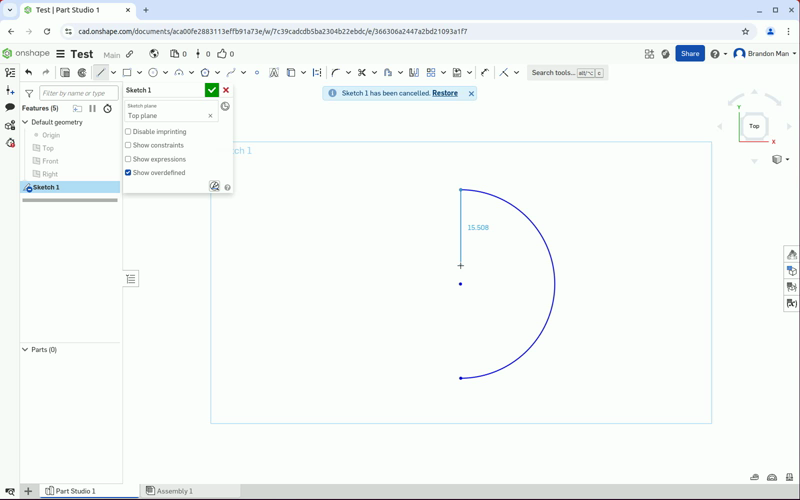
click(460, 265)
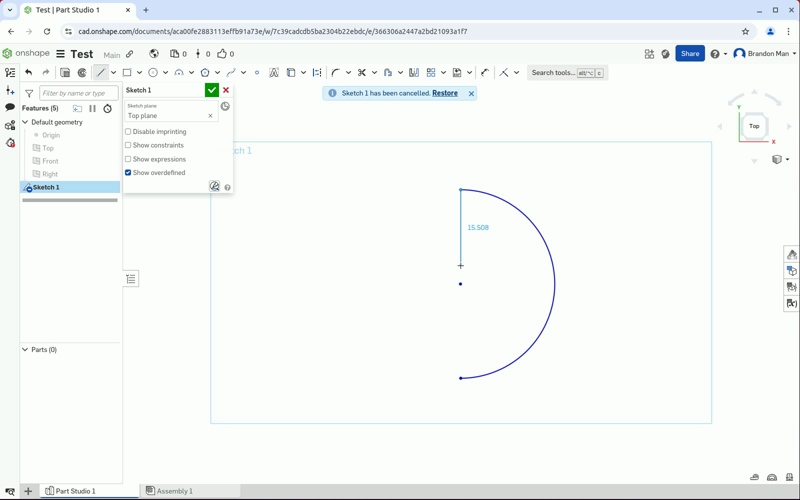
key_up(shift)
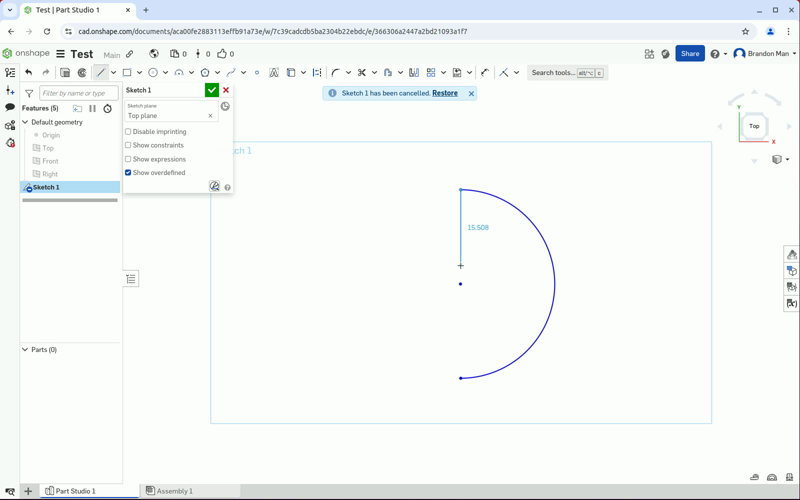
key(esc)
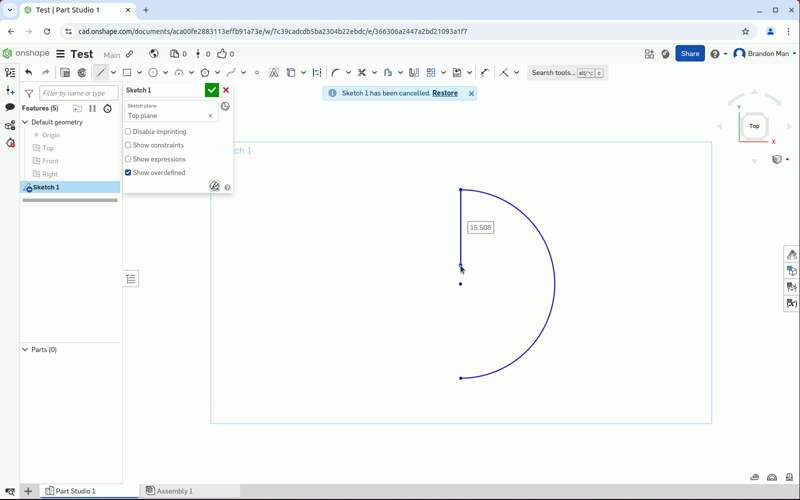
key(a)
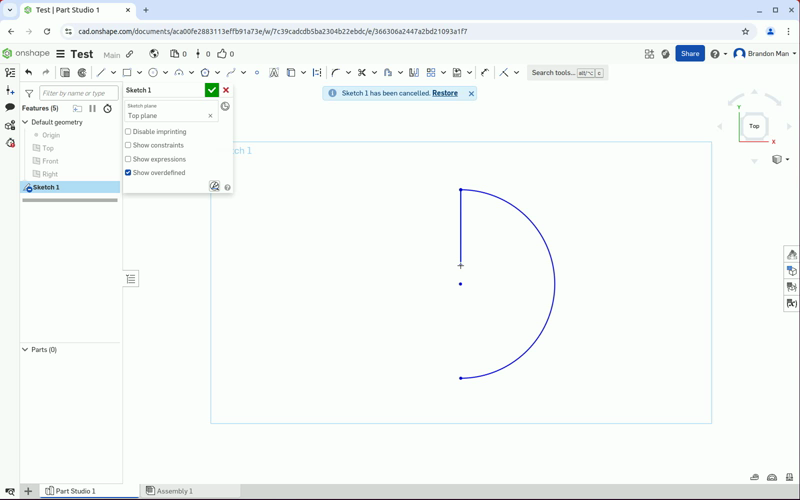
mouse_move(460, 265)
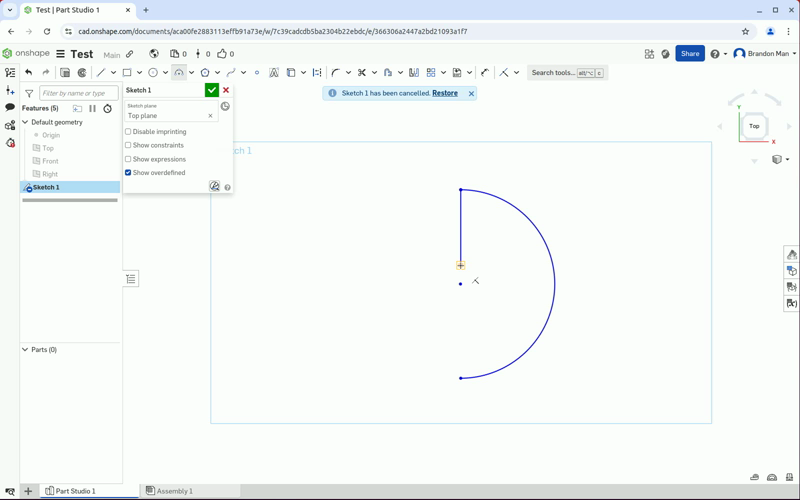
click(460, 265)
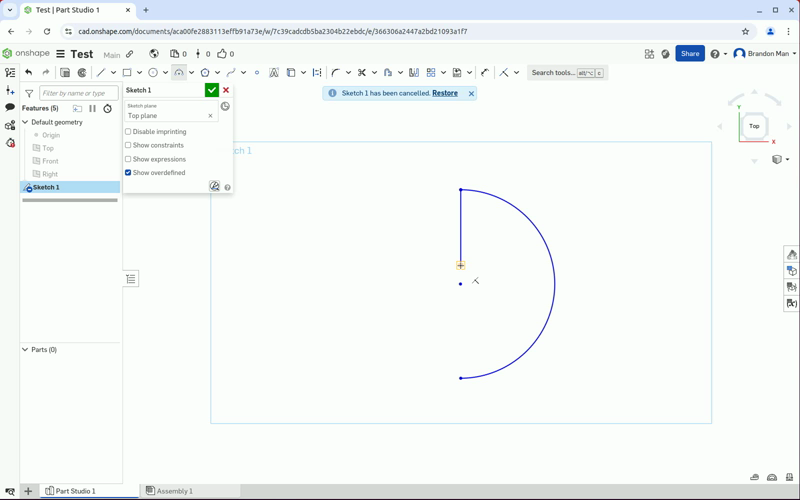
key_down(shift)
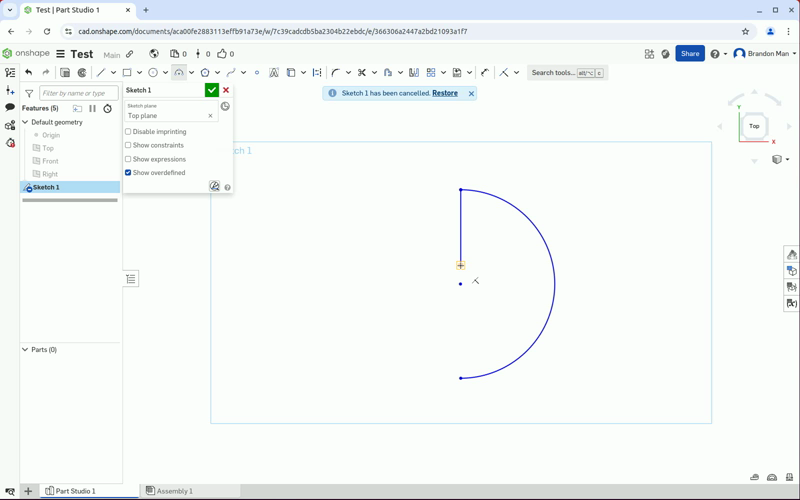
mouse_move(460, 302)
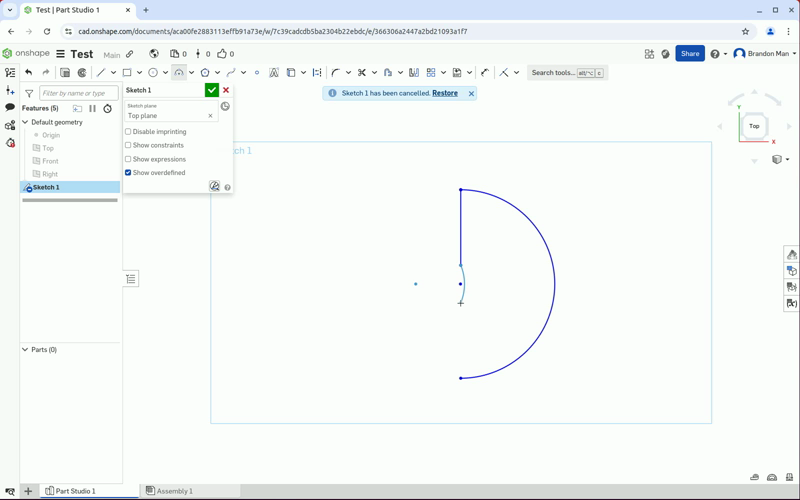
click(460, 302)
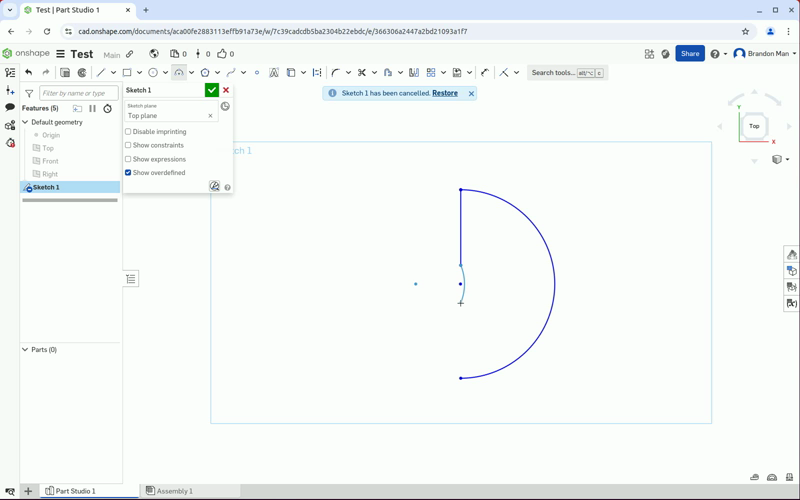
mouse_move(465, 283)
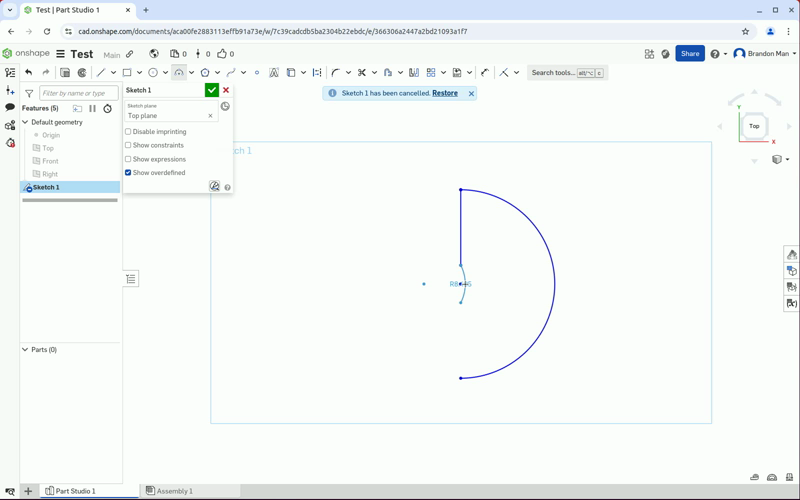
click(465, 283)
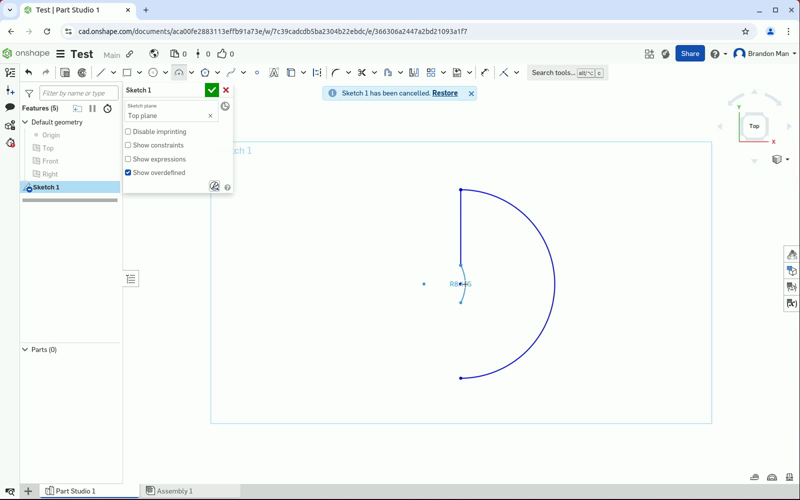
key_up(shift)
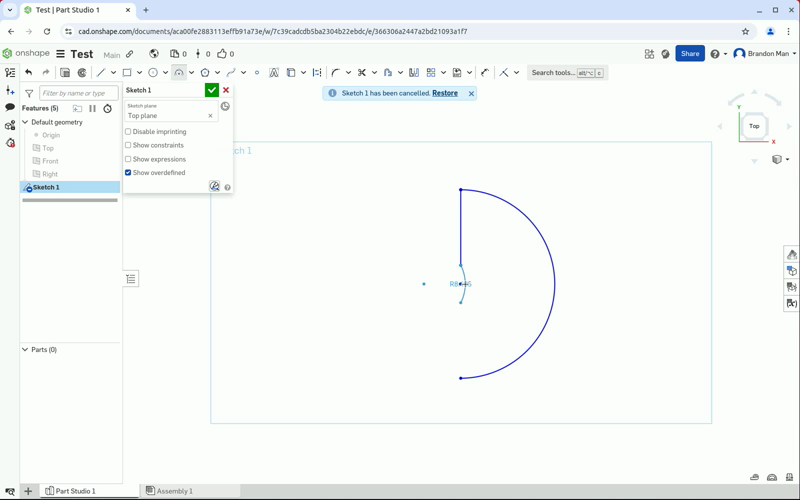
key(esc)
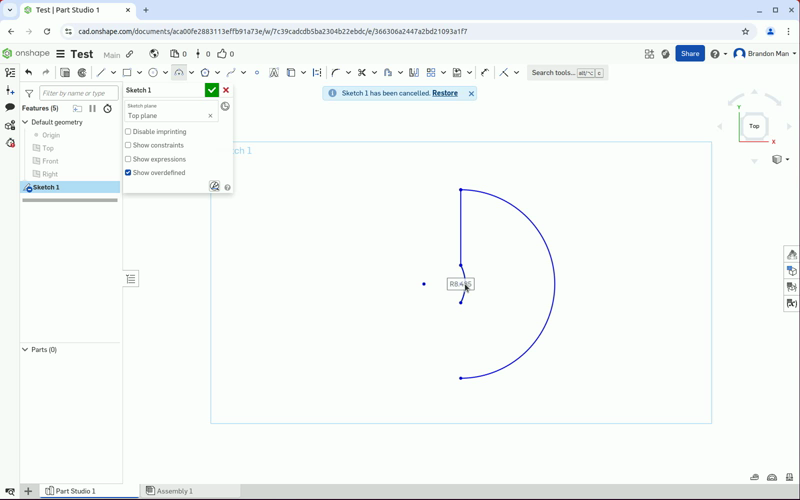
key(l)
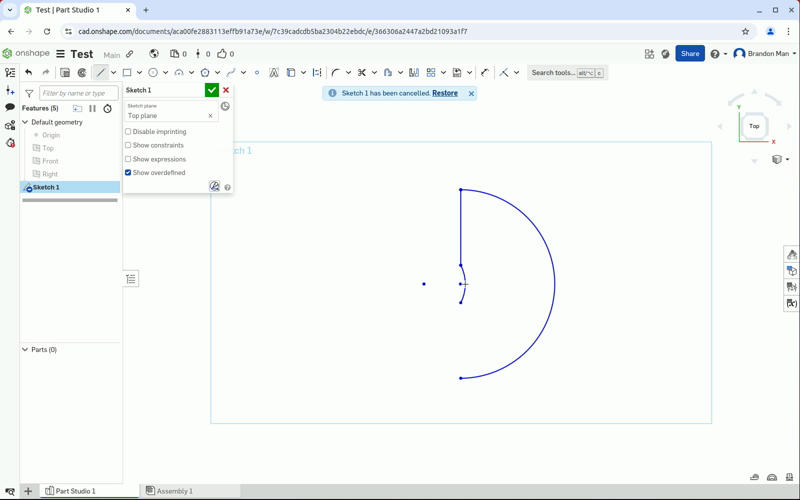
mouse_move(460, 302)
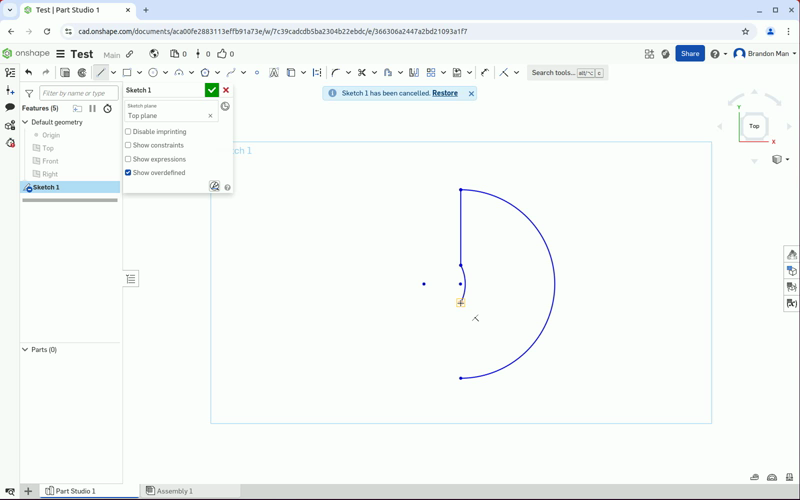
click(460, 302)
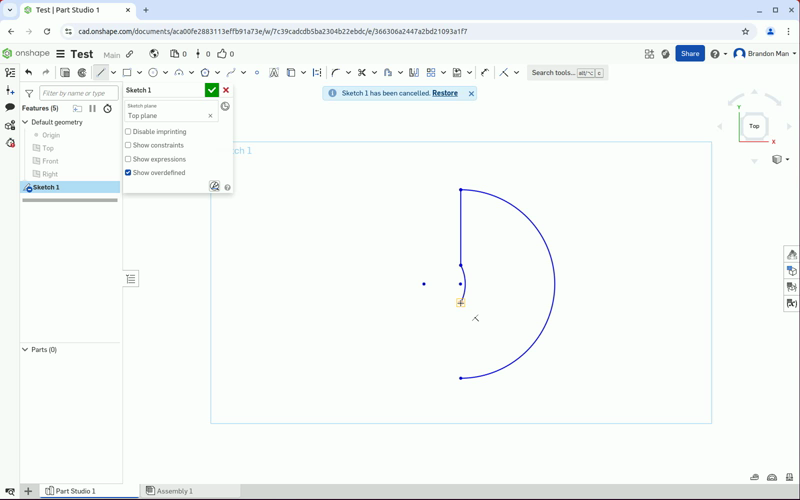
key_down(shift)
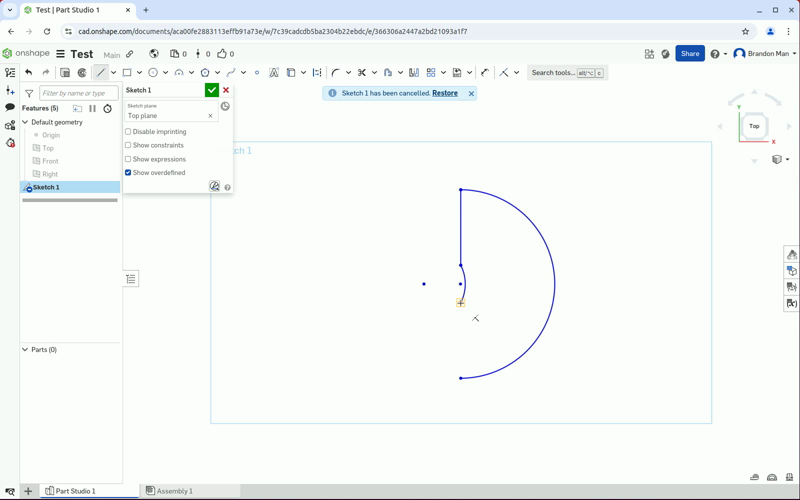
mouse_move(460, 378)
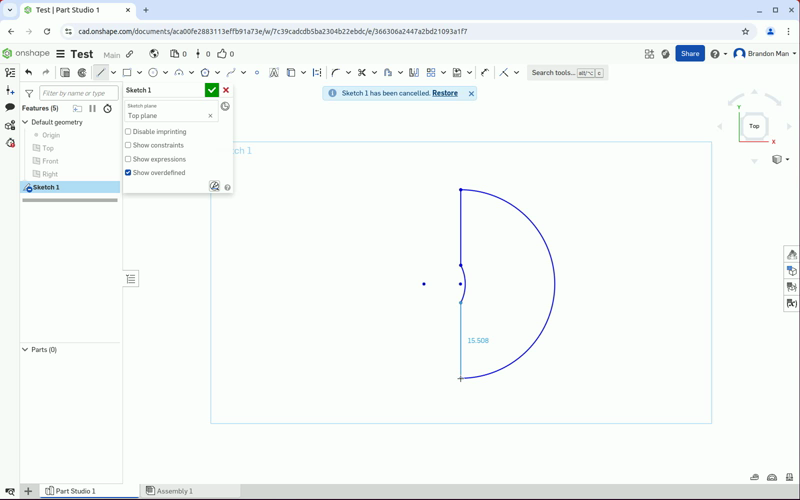
key_up(shift)
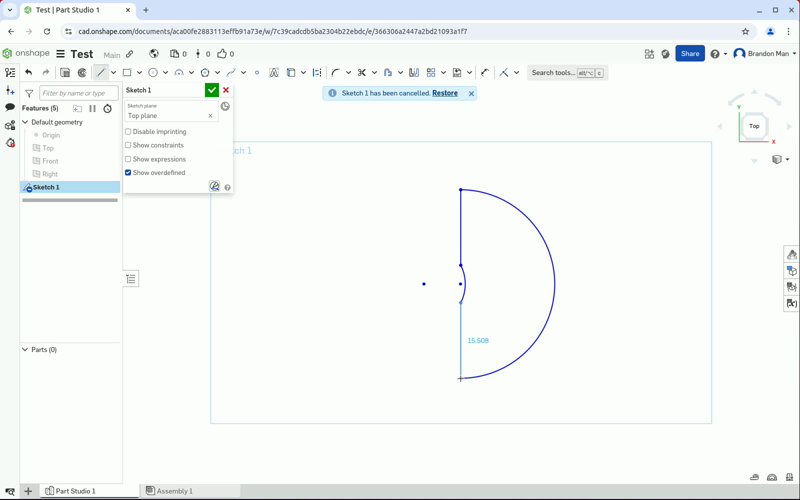
click(460, 378)
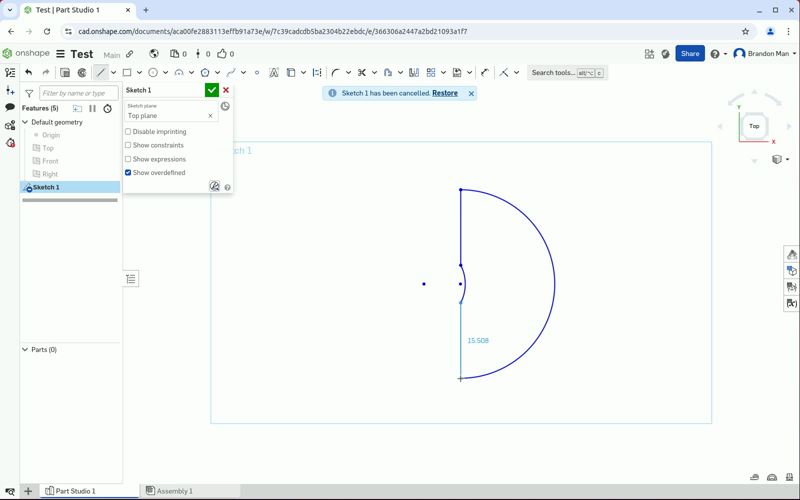
key(esc)
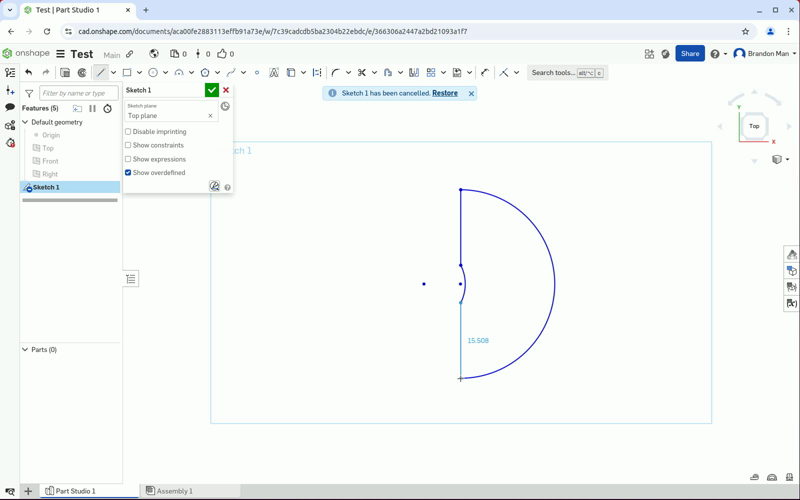
mouse_move(472, 206)
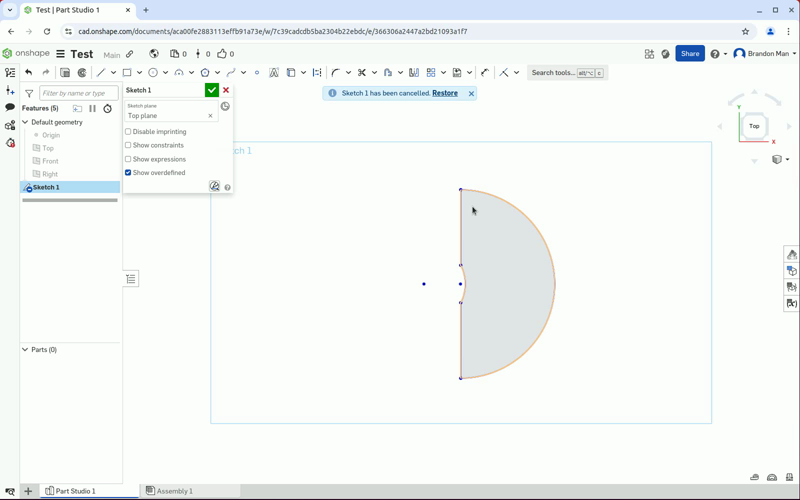
scroll(6)
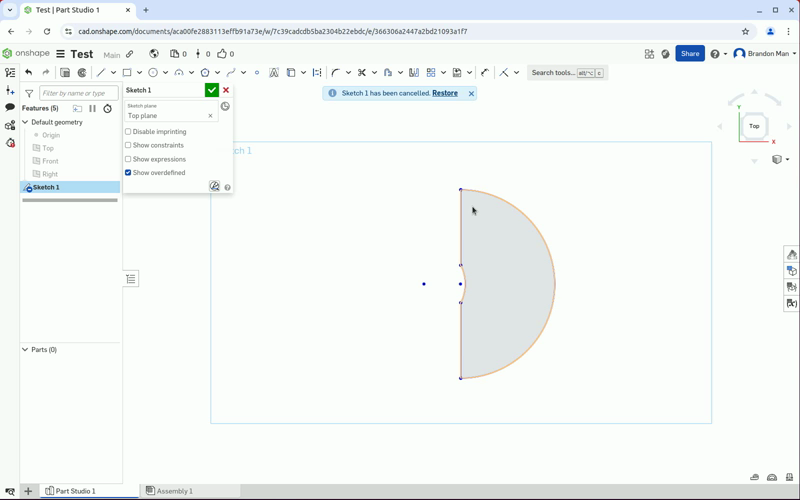
scroll(6)
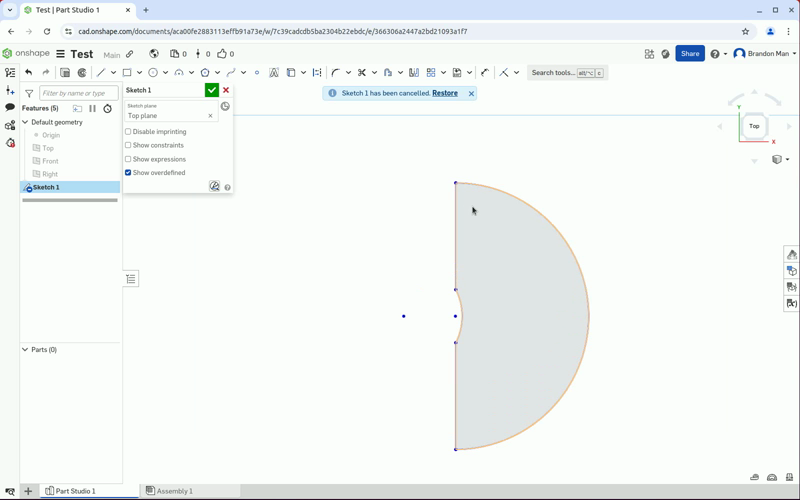
scroll(6)
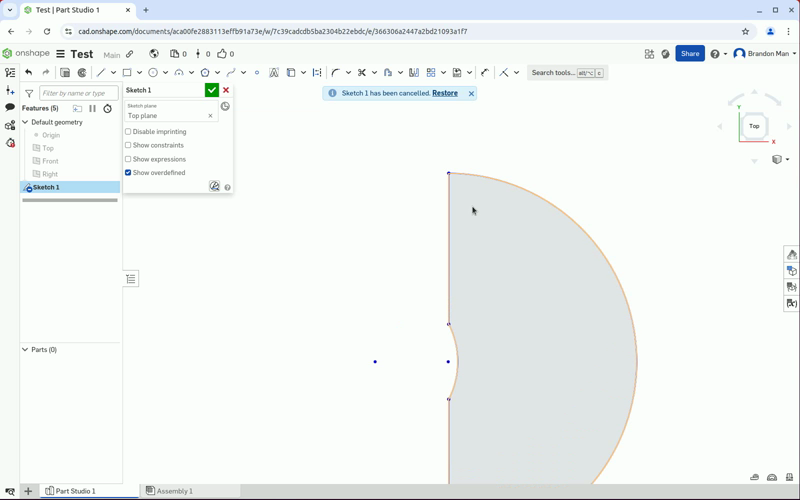
scroll(6)
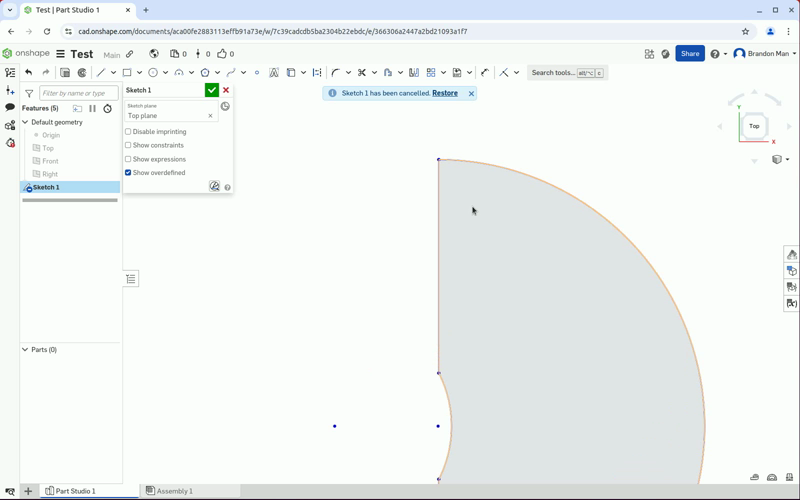
scroll(6)
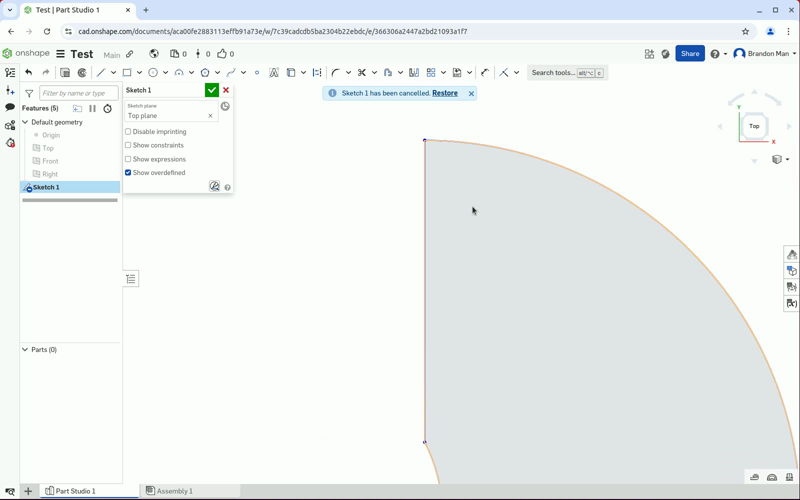
scroll(6)
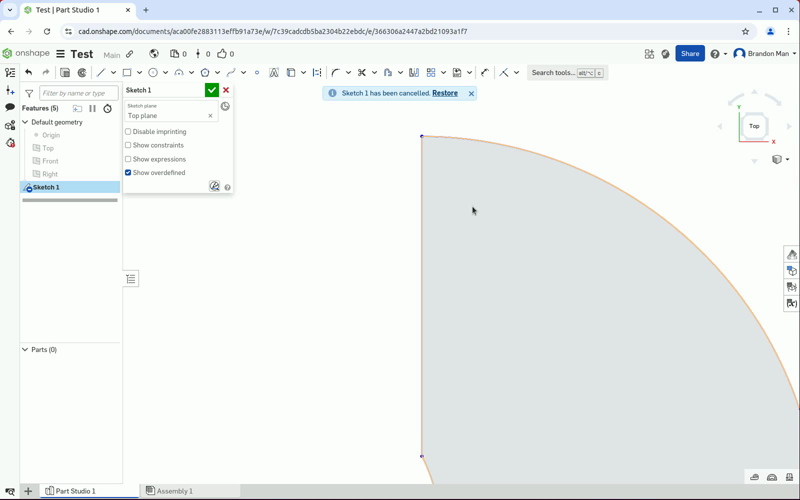
scroll(6)
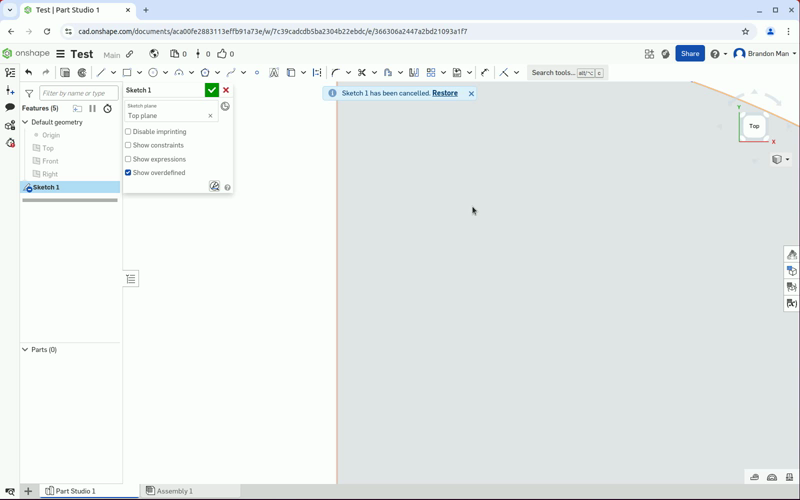
click(472, 206)
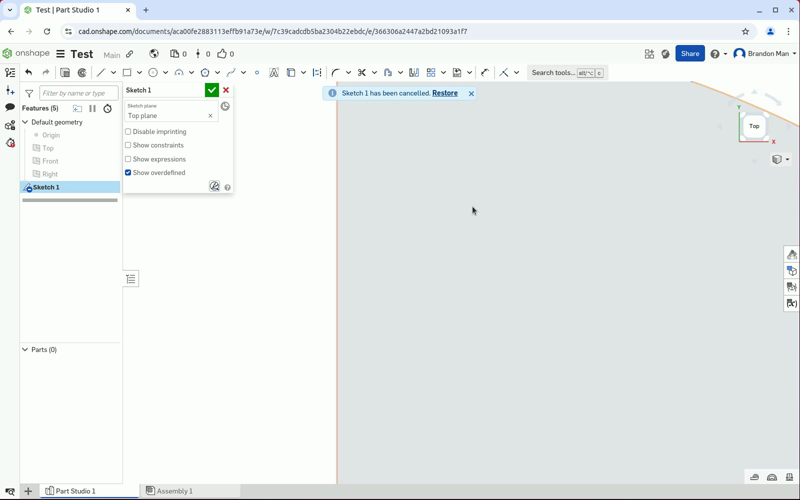
scroll(-6)
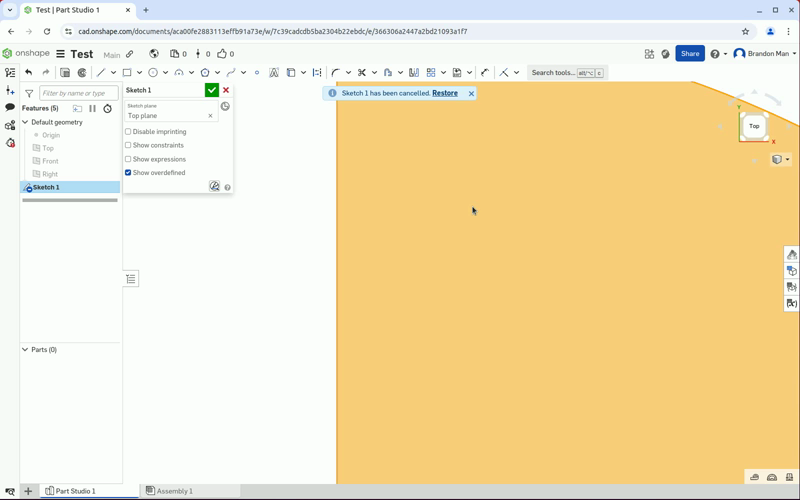
scroll(-6)
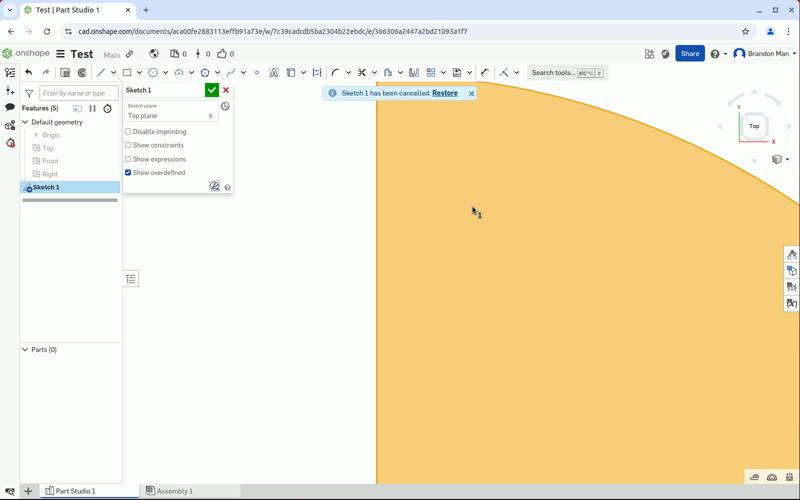
scroll(-6)
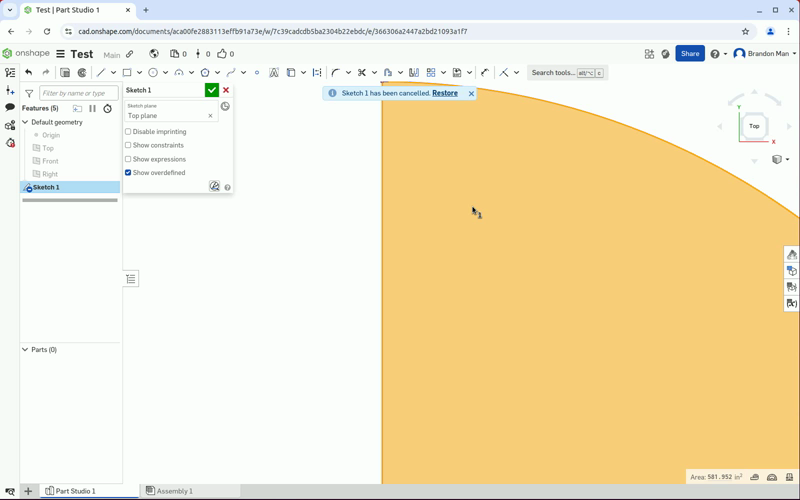
scroll(-6)
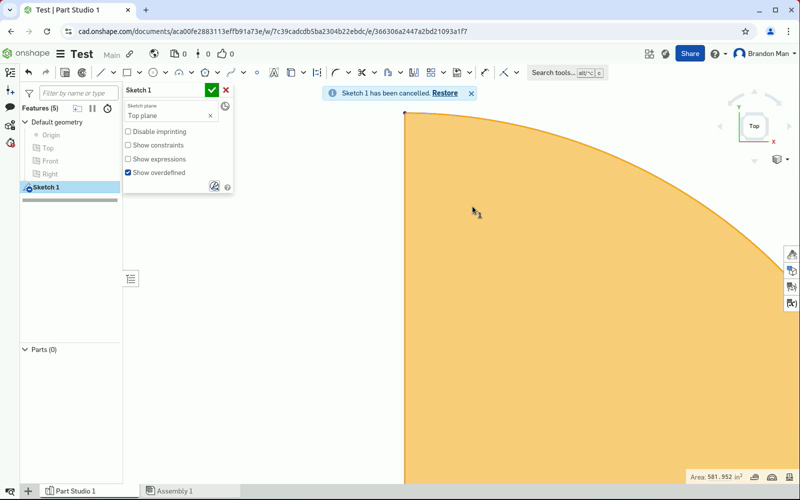
scroll(-6)
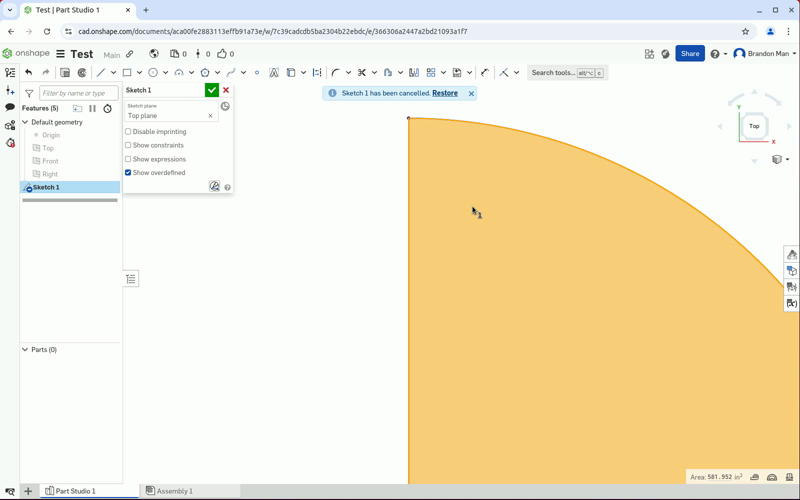
scroll(-6)
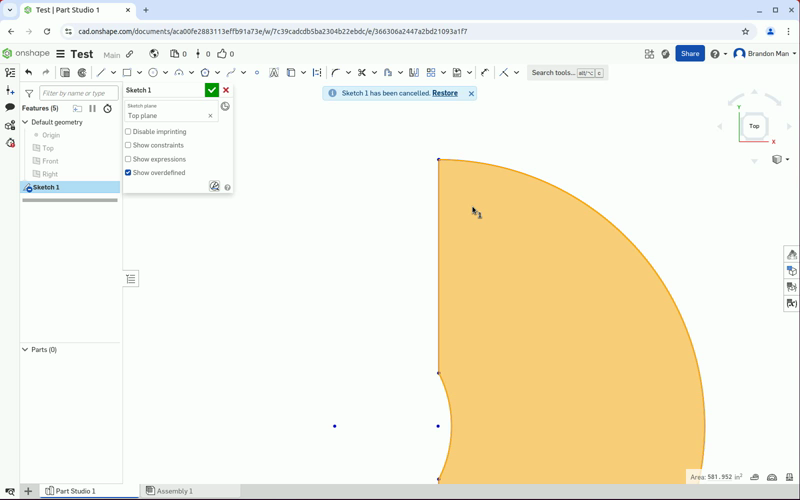
scroll(-6)
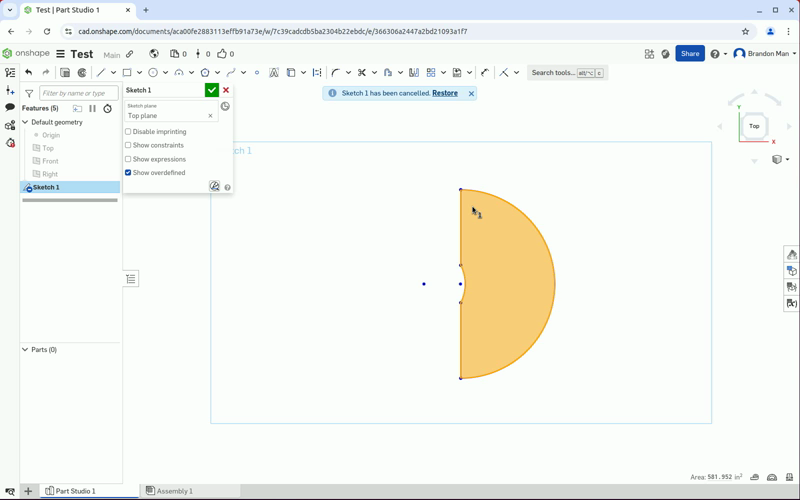
mouse_move(73, 352)
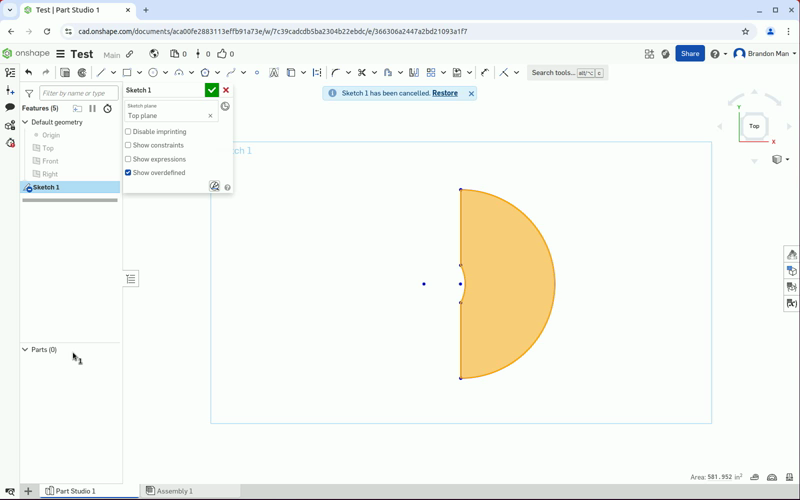
key(shift+y)
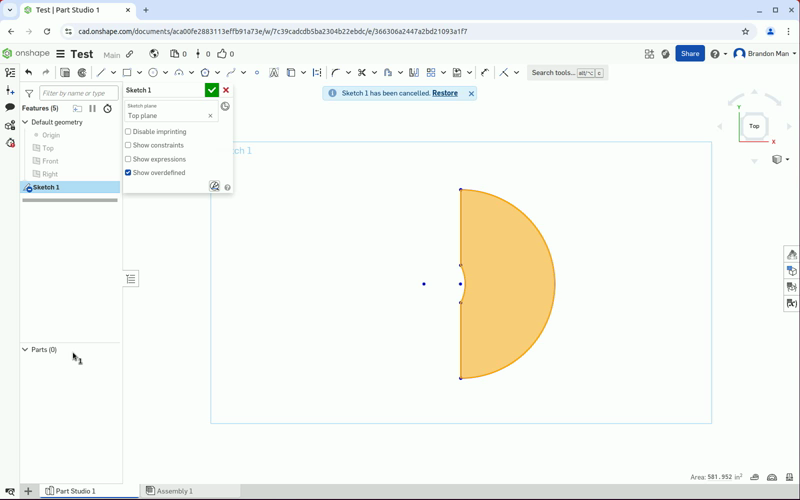
key(shift+e)
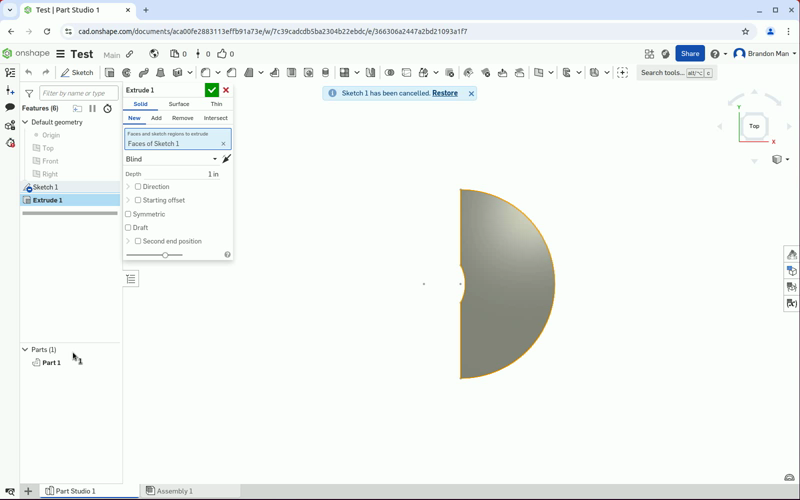
mouse_move(143, 106)
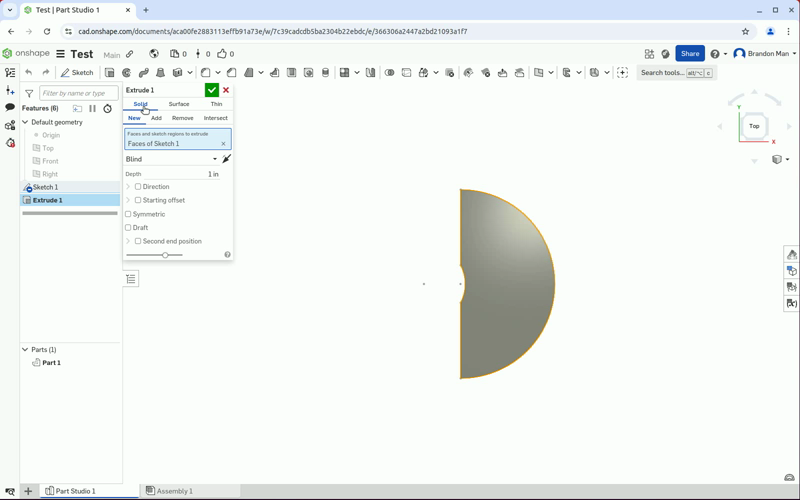
click(143, 106)
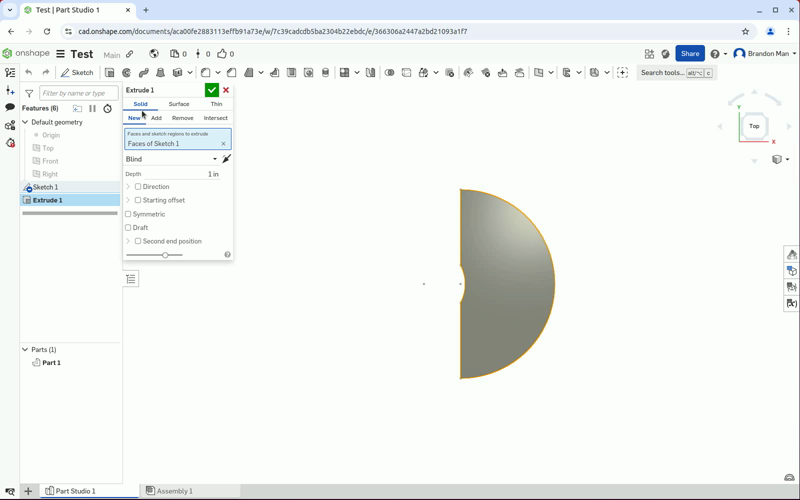
mouse_move(137, 120)
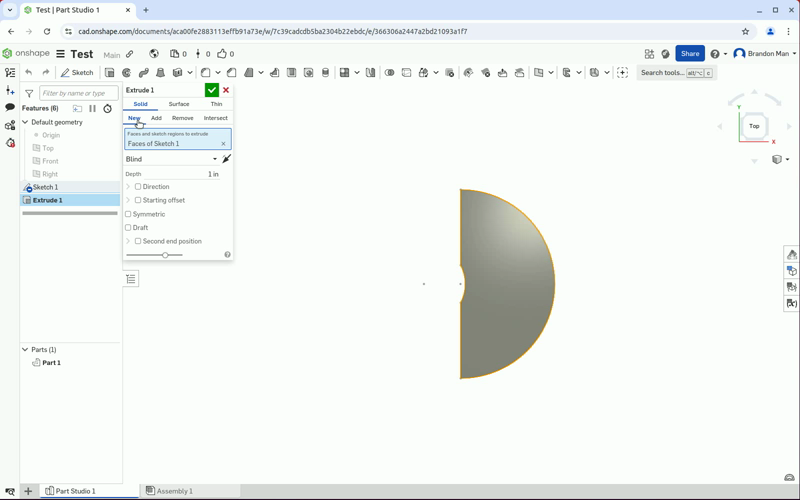
click(137, 120)
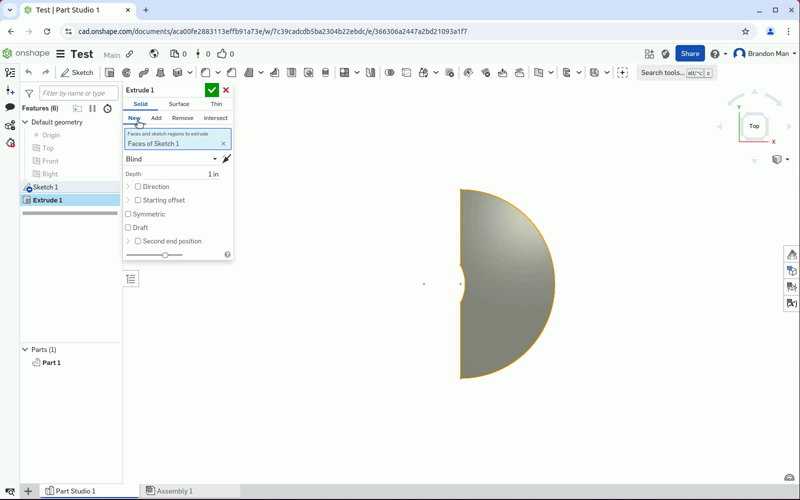
key(tab, 4)
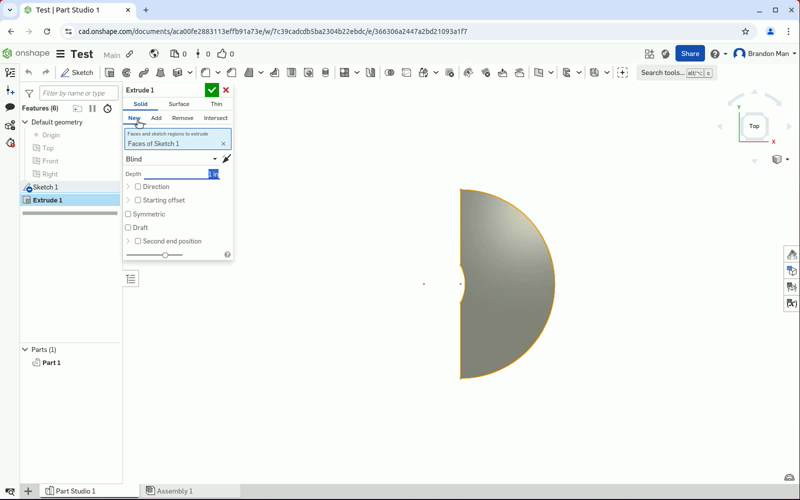
text(13.961)
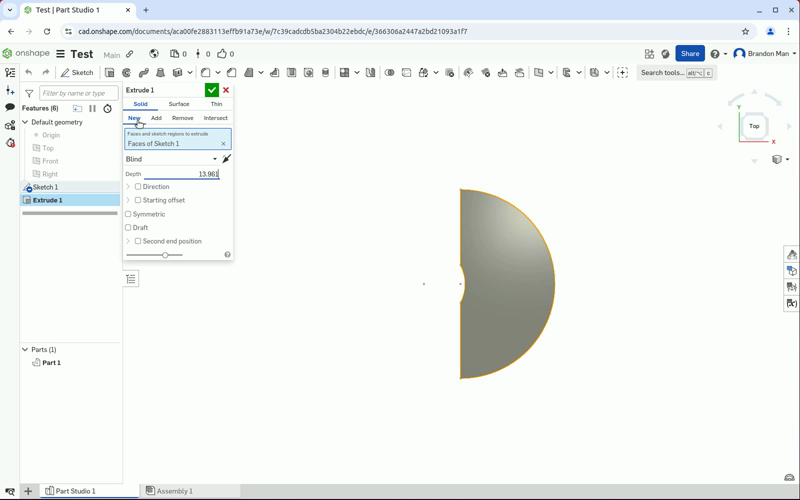
key(enter)
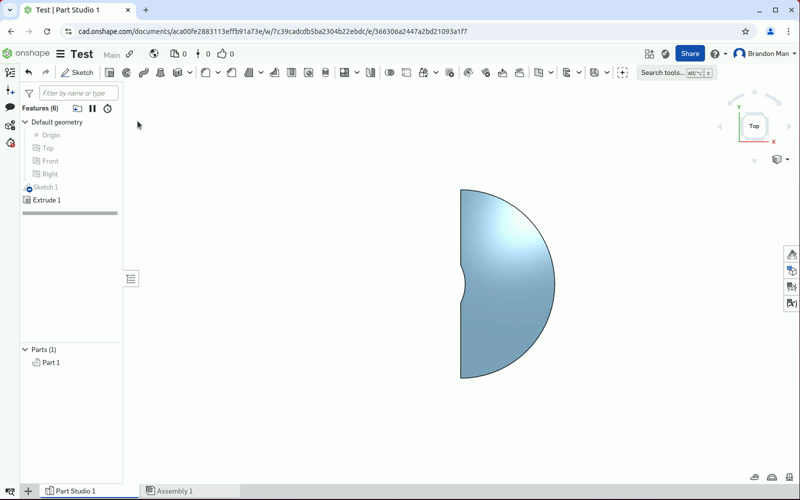
key(shift+h)
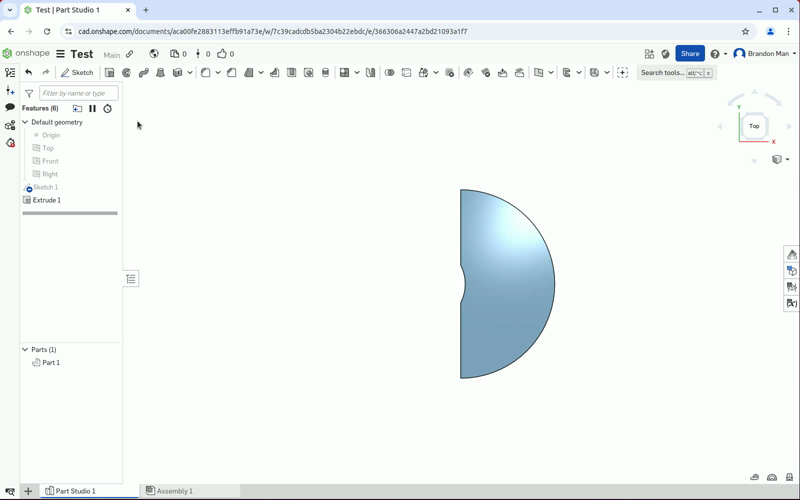
key(shift+h)
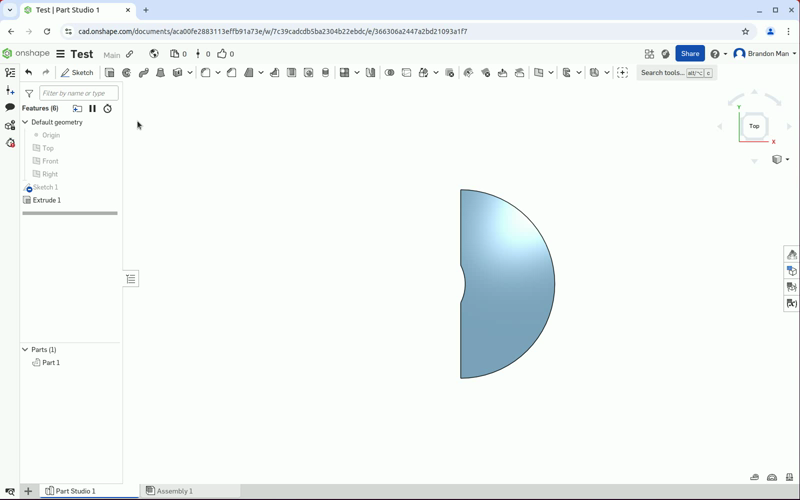
mouse_move(73, 189)
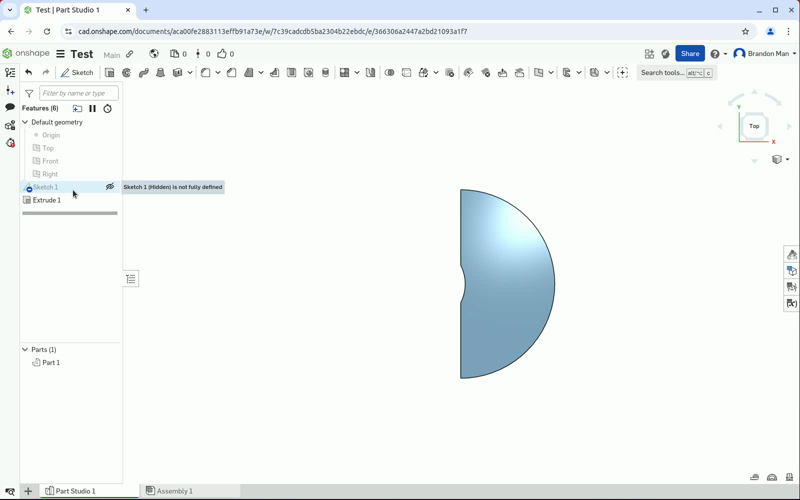
click(73, 189)
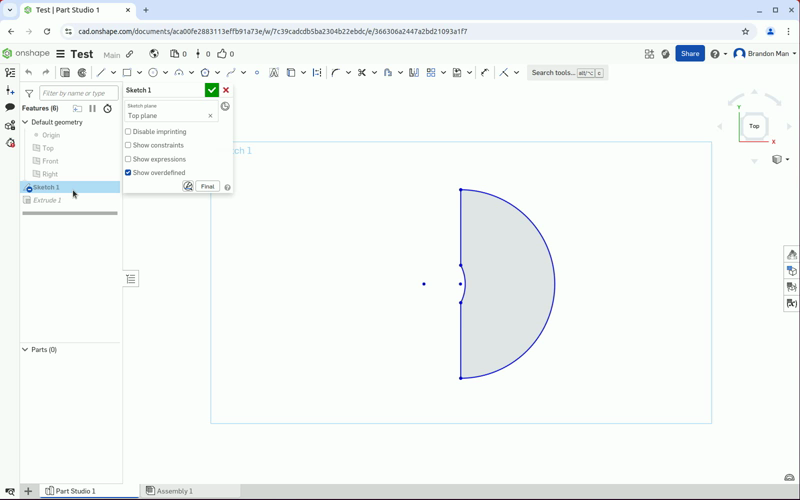
mouse_move(229, 92)
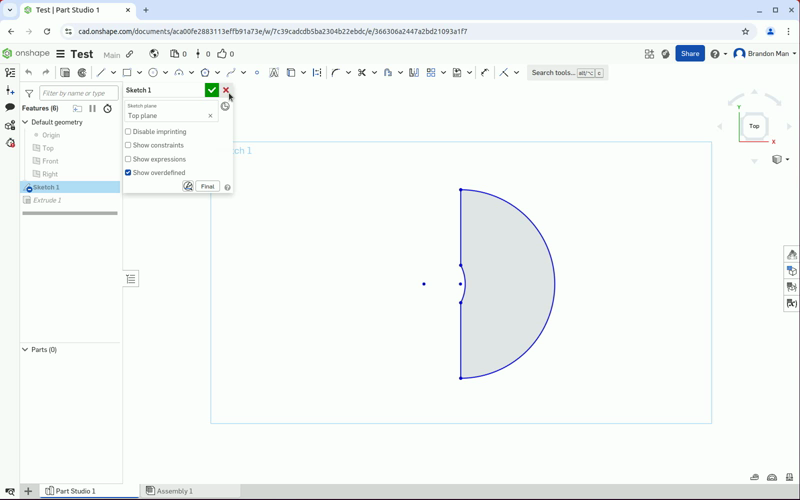
click(229, 92)
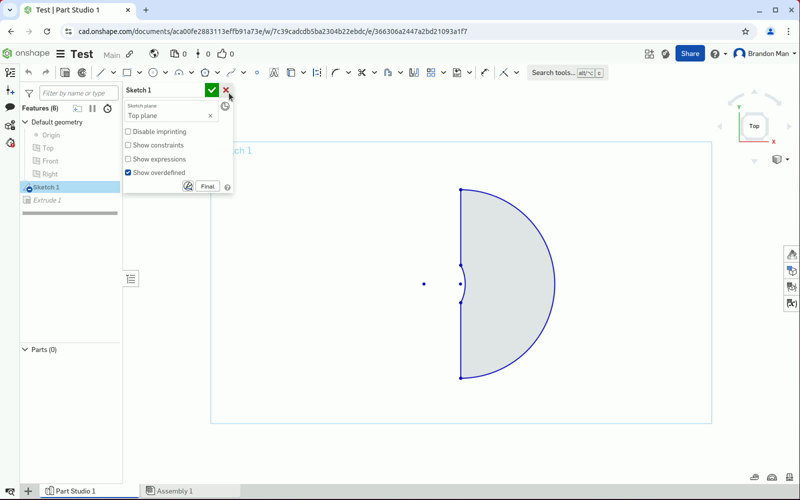
key(shift+s)
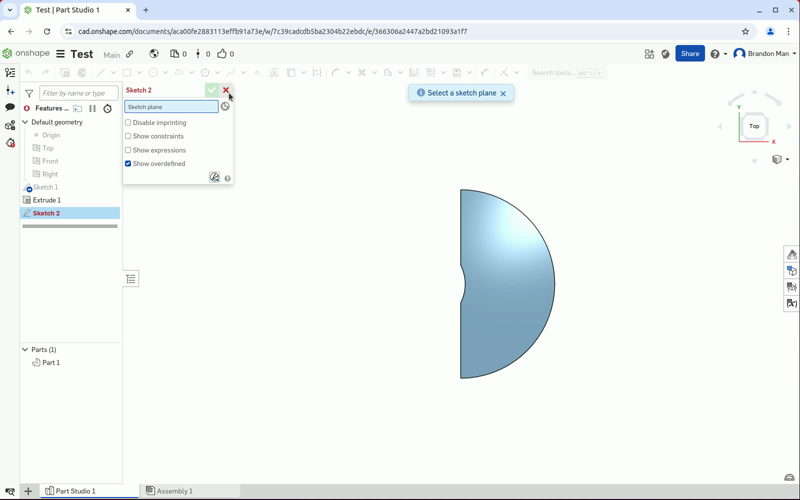
mouse_move(73, 150)
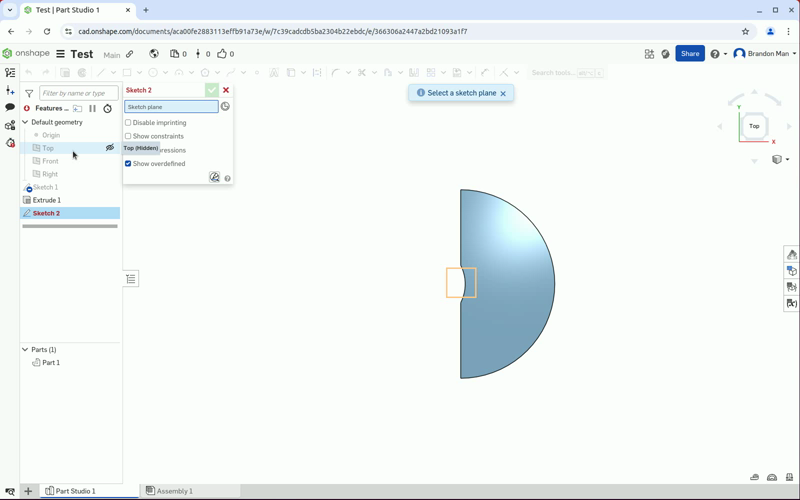
click(73, 150)
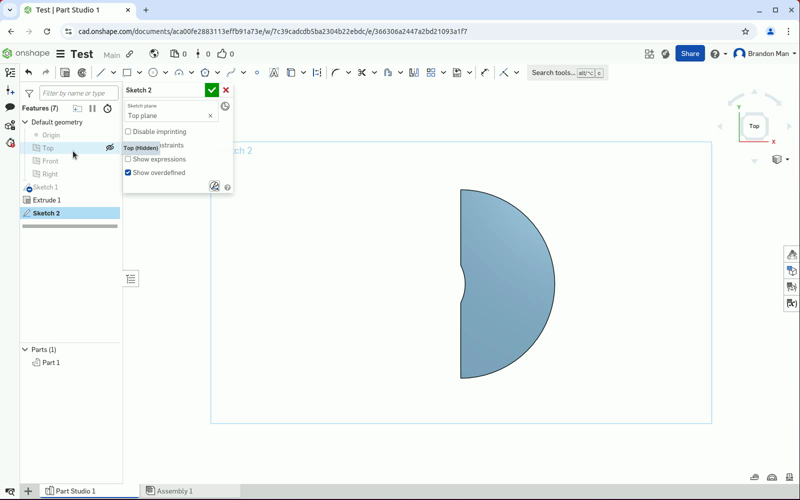
mouse_move(73, 352)
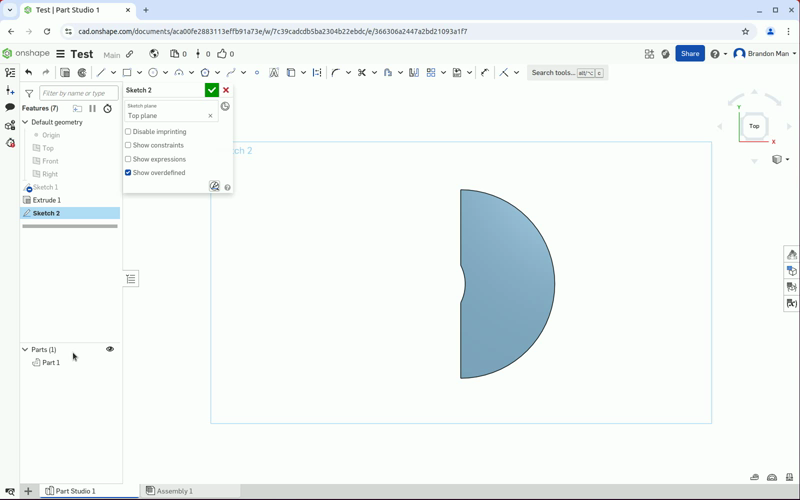
key(y)
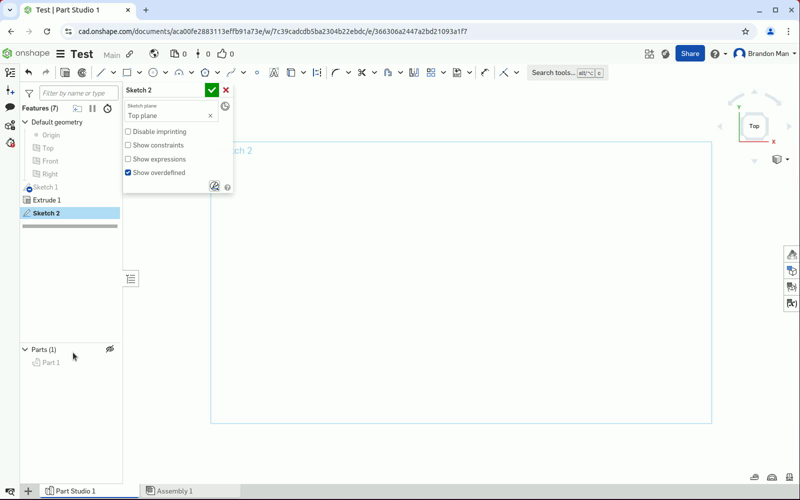
key(a)
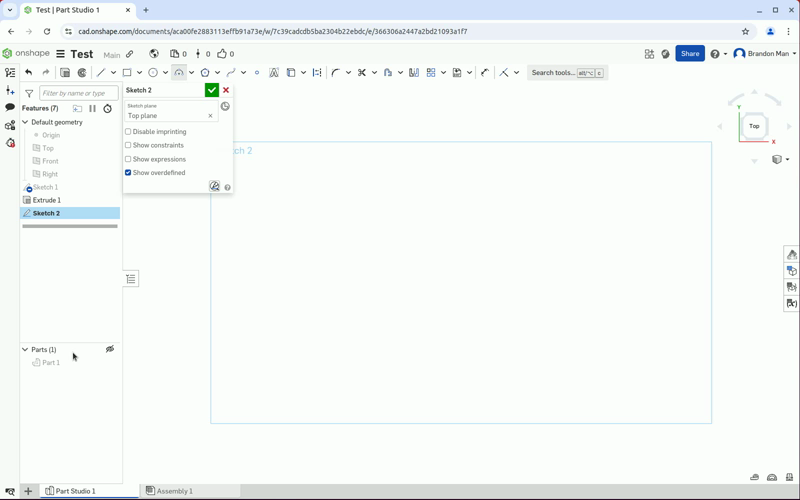
key_down(shift)
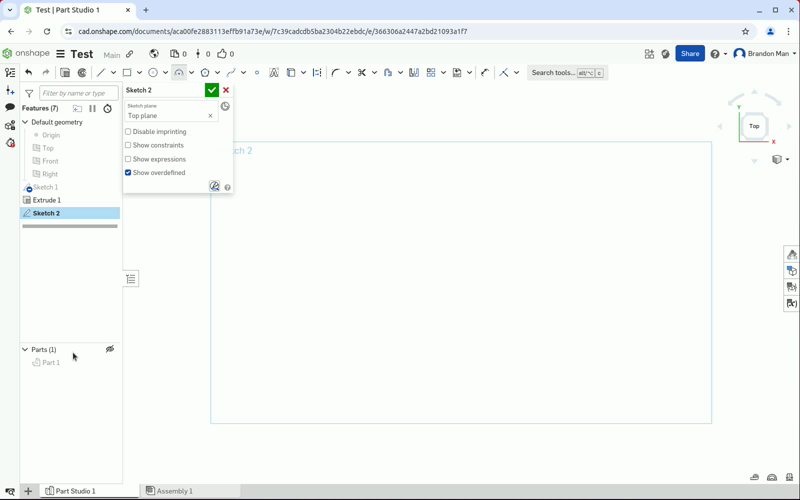
mouse_move(460, 395)
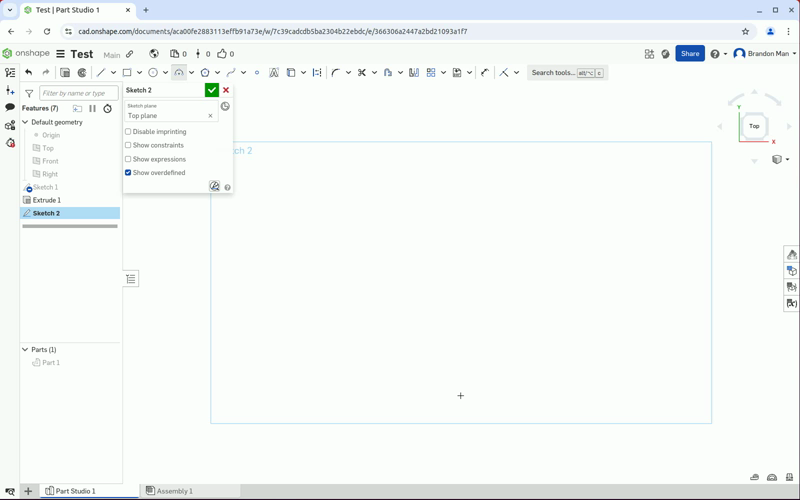
click(460, 395)
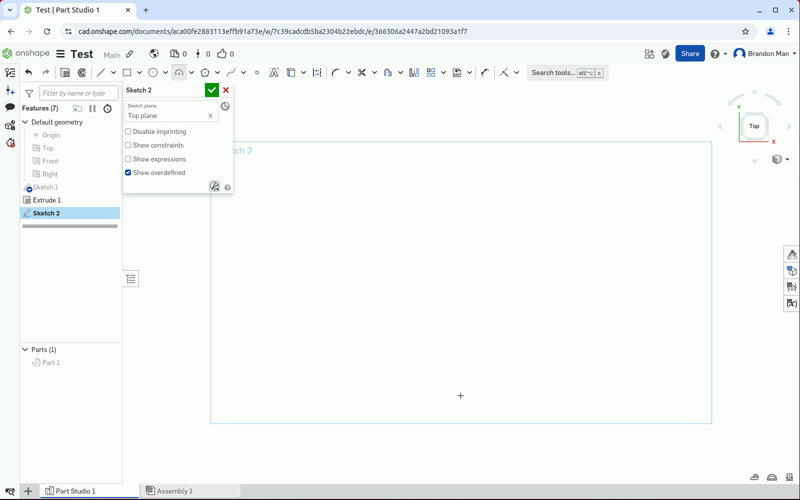
key_up(shift)
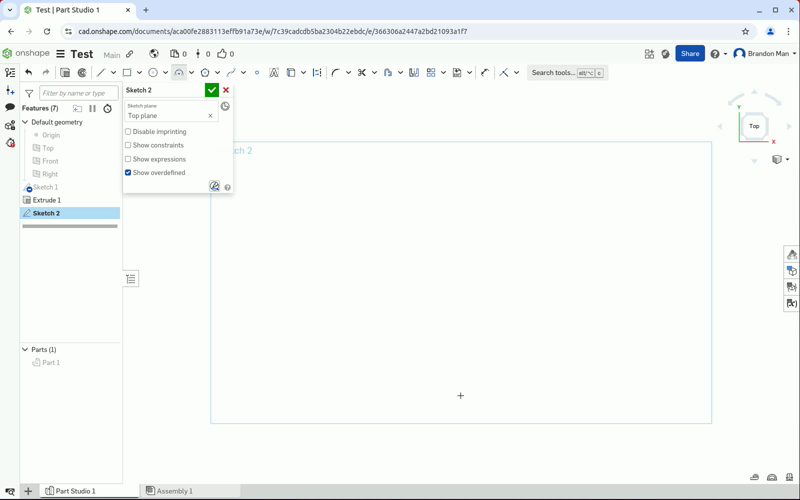
key_down(shift)
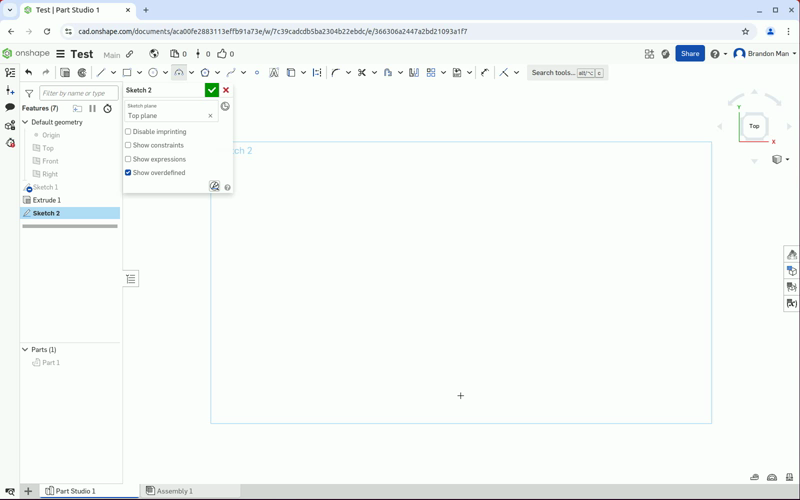
mouse_move(460, 171)
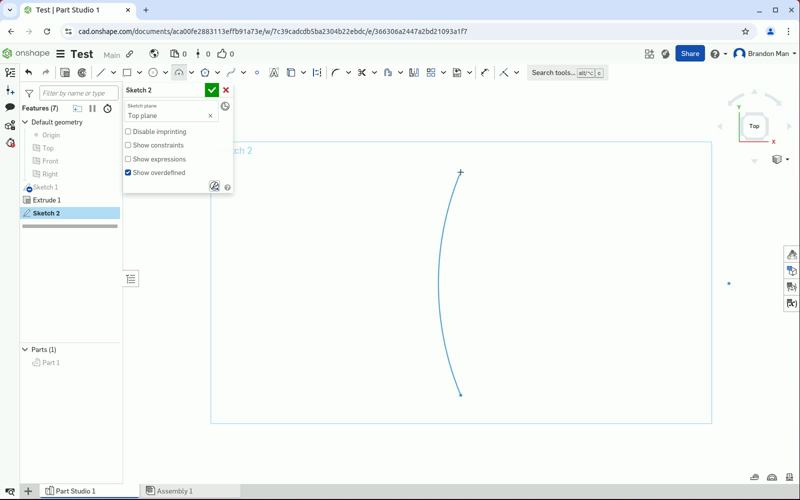
click(460, 171)
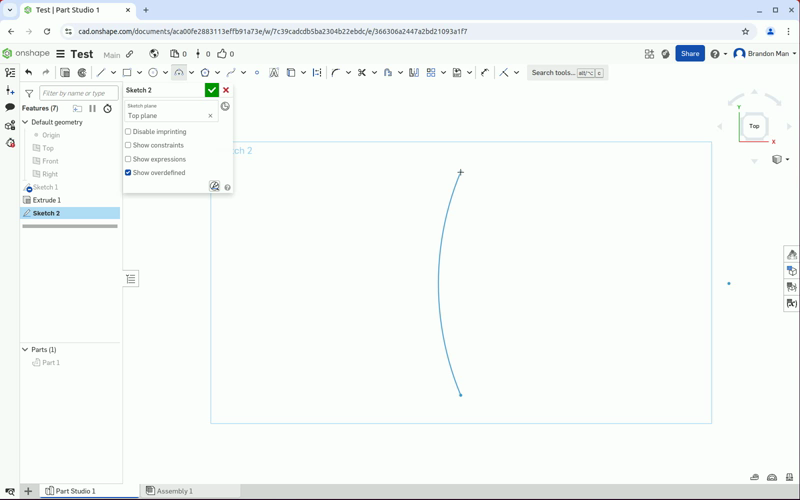
mouse_move(572, 283)
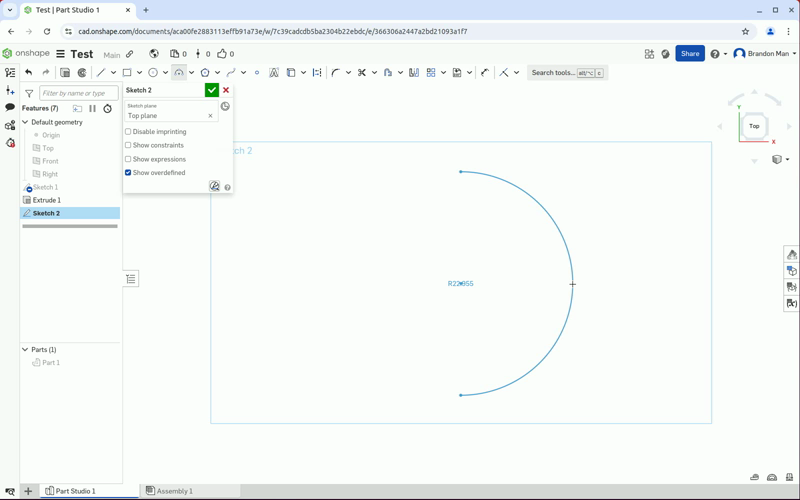
click(572, 283)
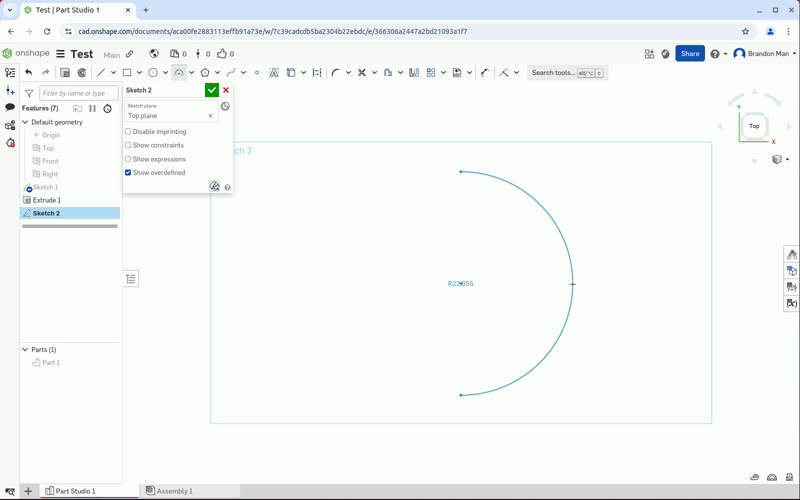
key_up(shift)
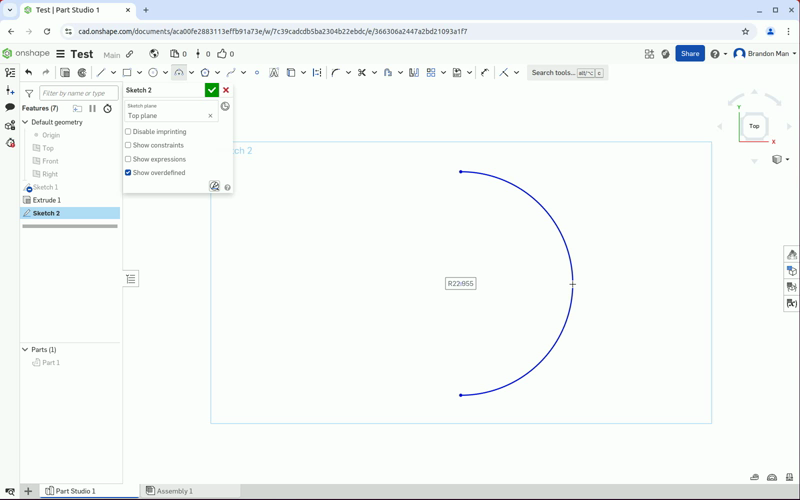
key(esc)
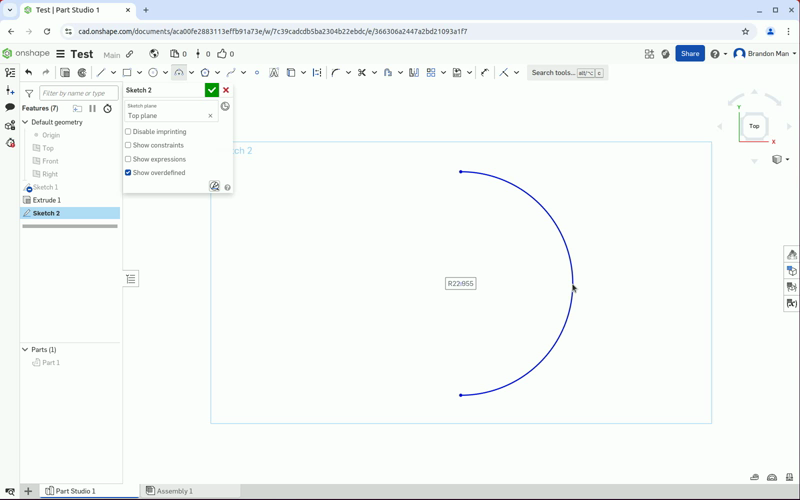
key(l)
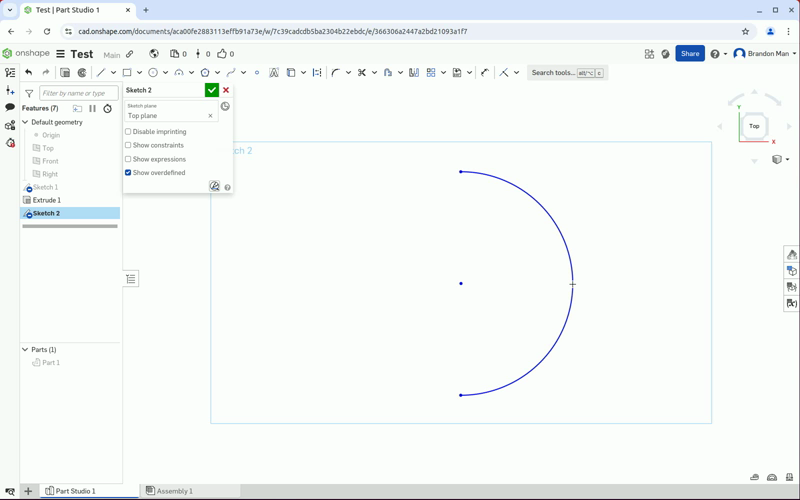
mouse_move(460, 171)
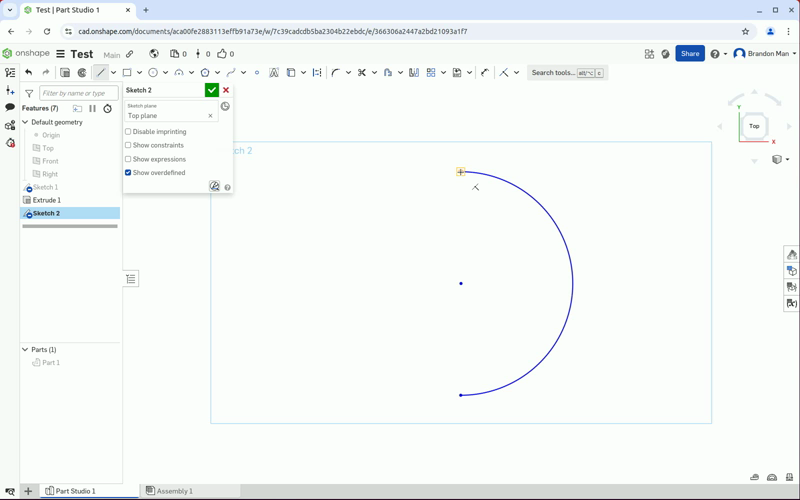
click(460, 171)
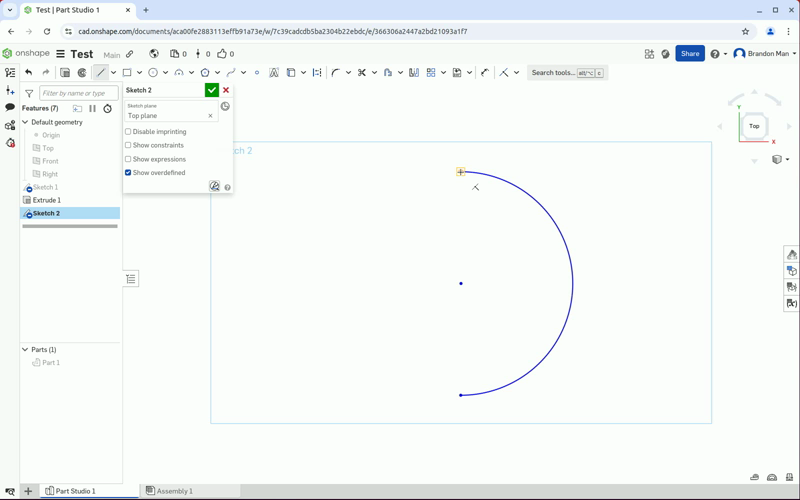
key_down(shift)
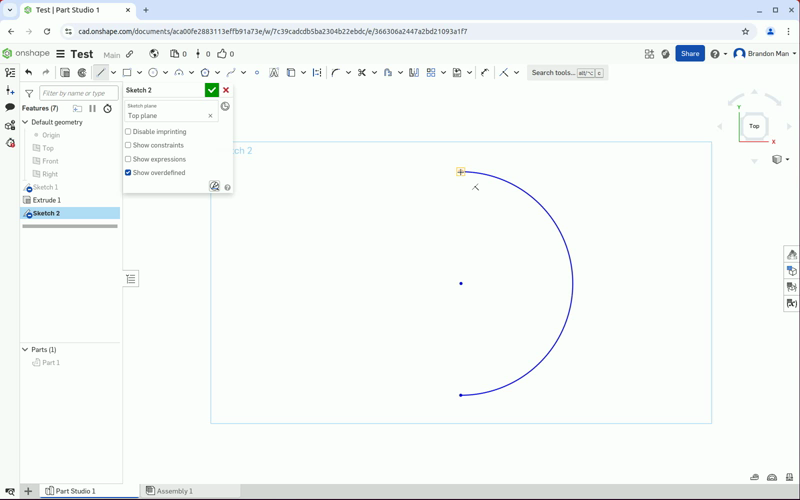
mouse_move(490, 171)
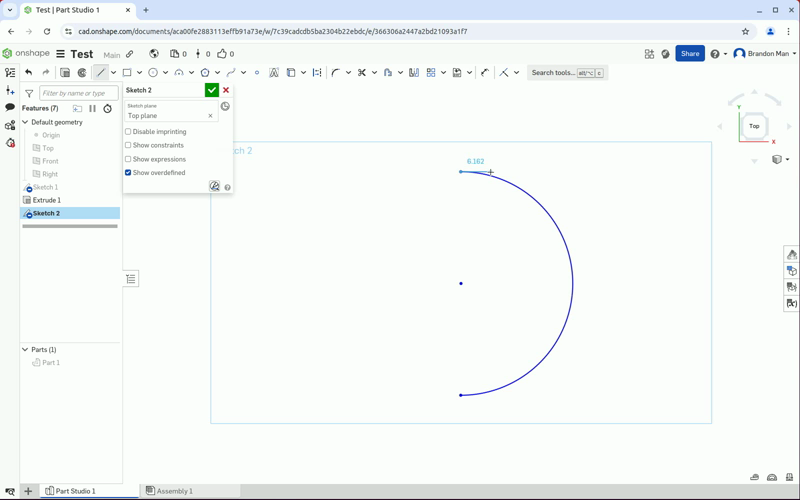
mouse_move(460, 190)
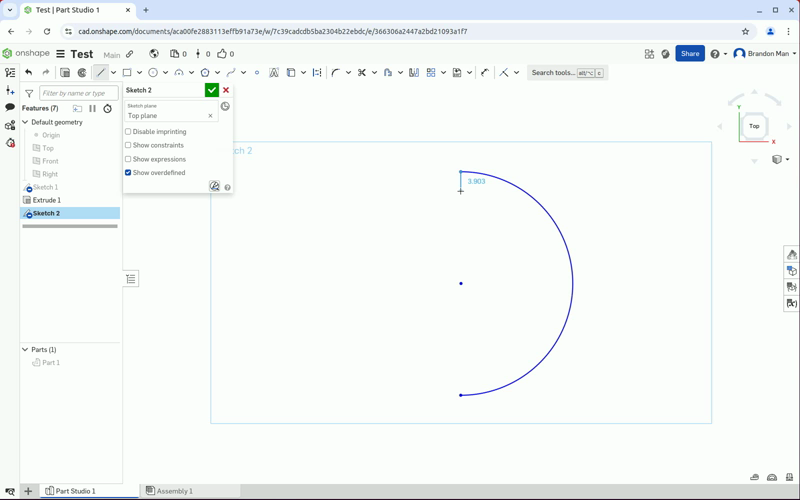
click(460, 190)
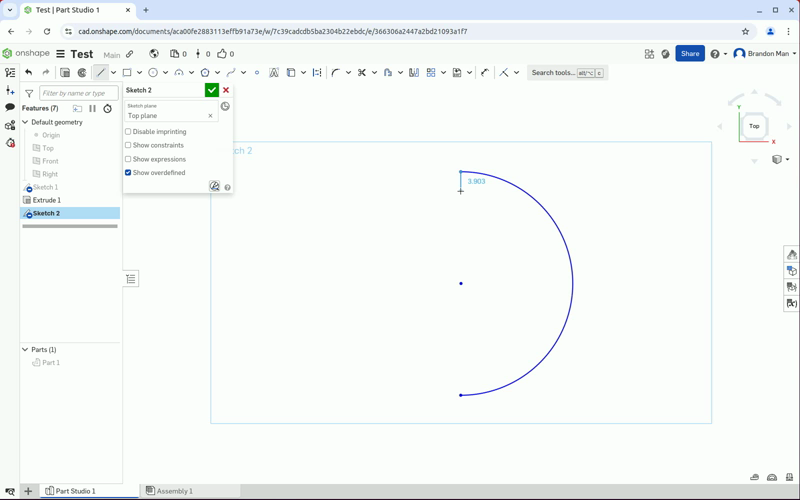
key_up(shift)
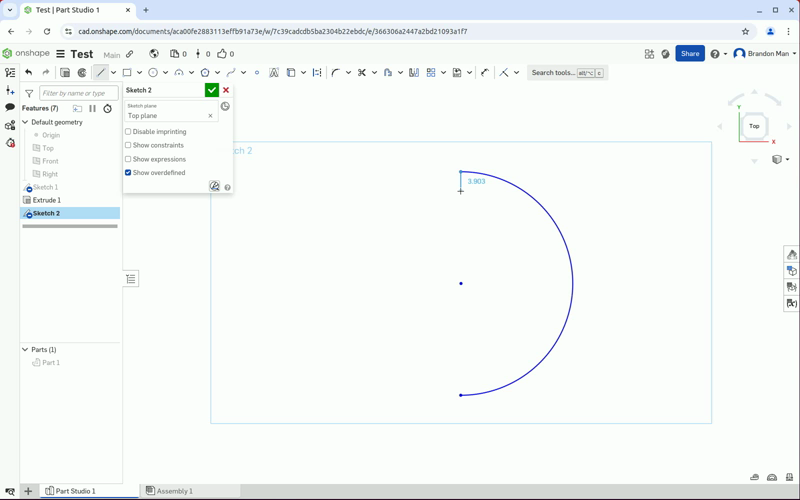
key(esc)
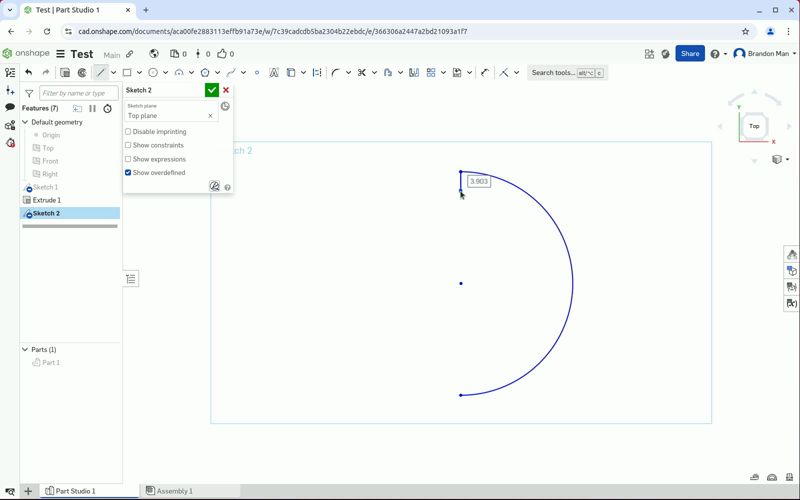
key(a)
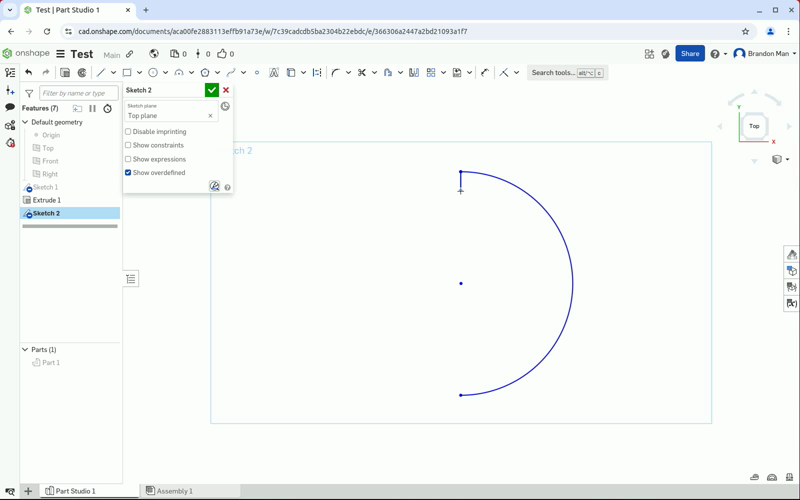
mouse_move(460, 190)
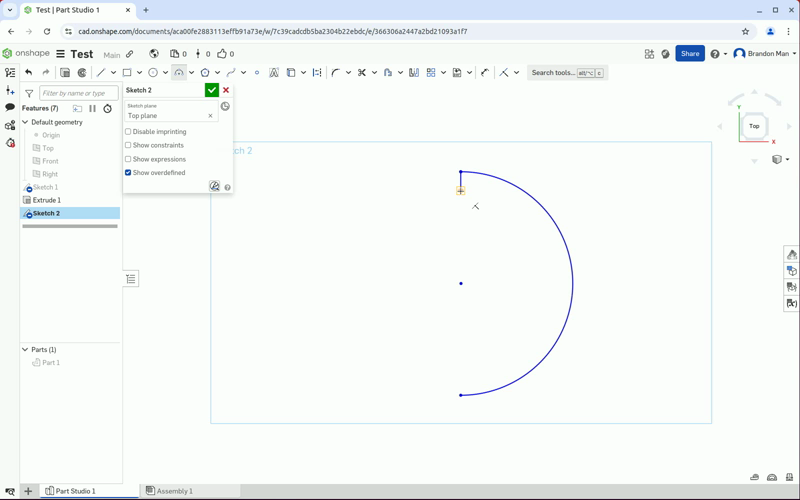
click(460, 190)
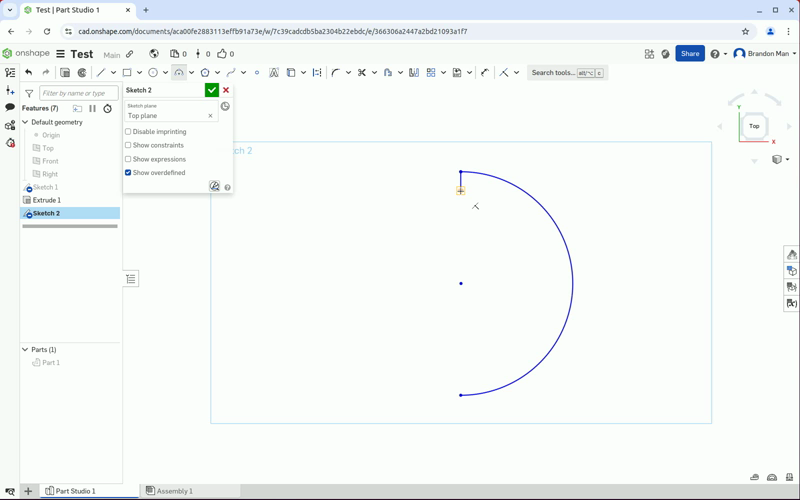
key_down(shift)
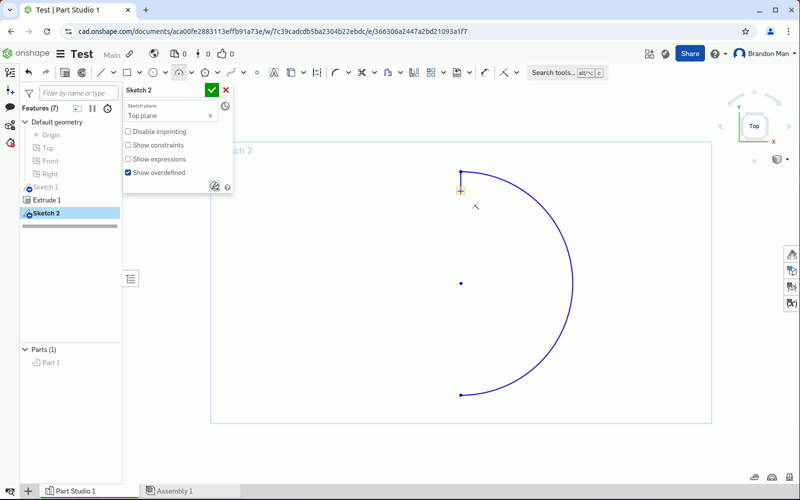
mouse_move(460, 376)
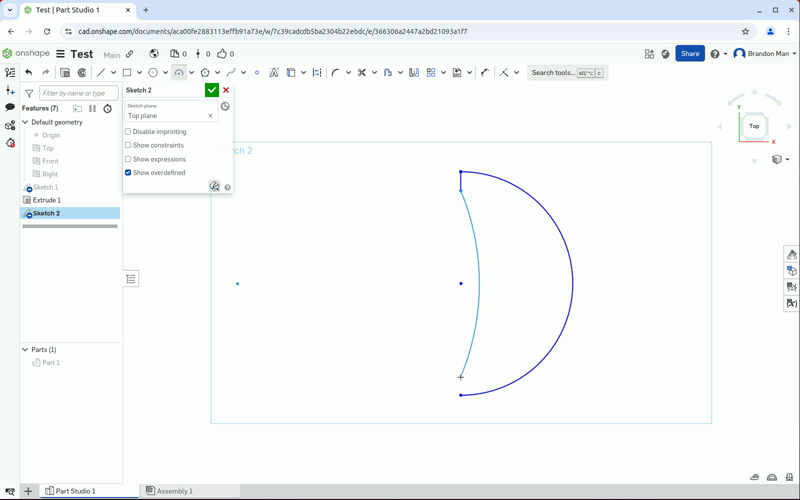
click(460, 376)
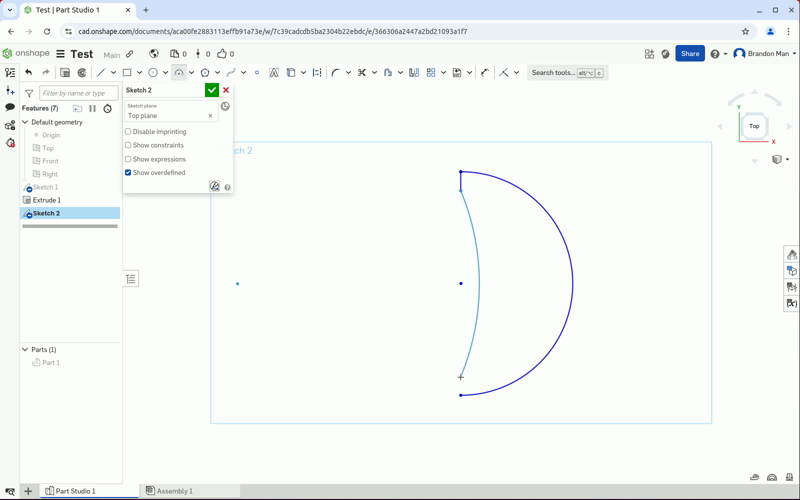
mouse_move(553, 283)
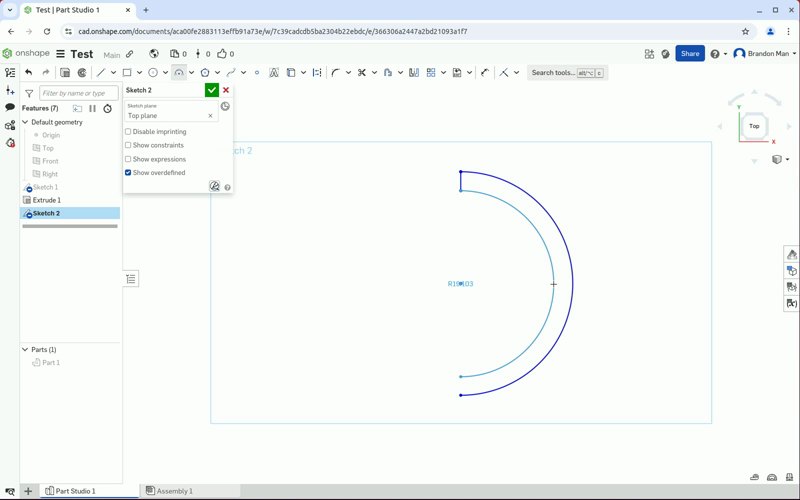
click(553, 283)
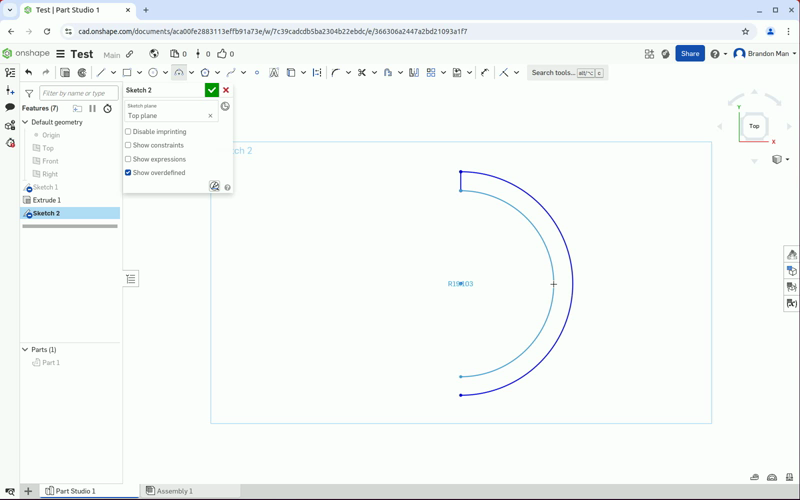
key_up(shift)
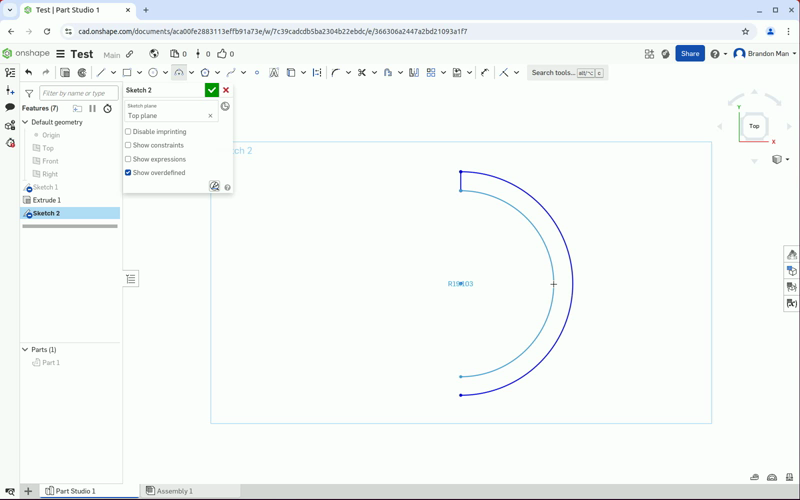
key(esc)
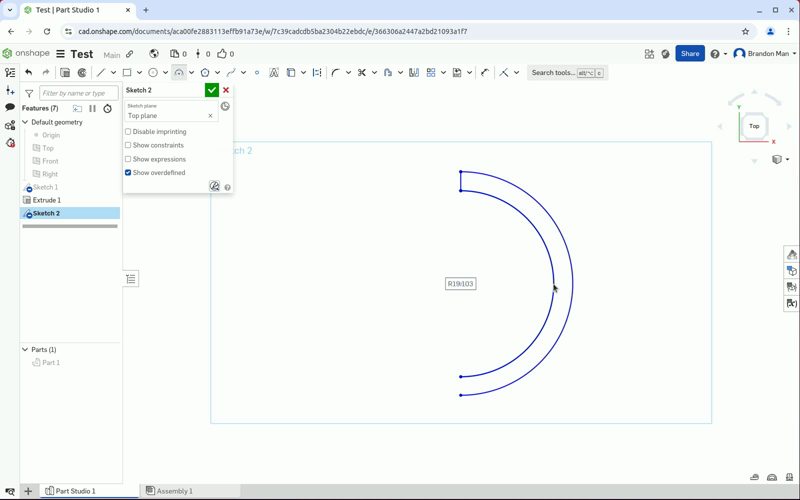
key(l)
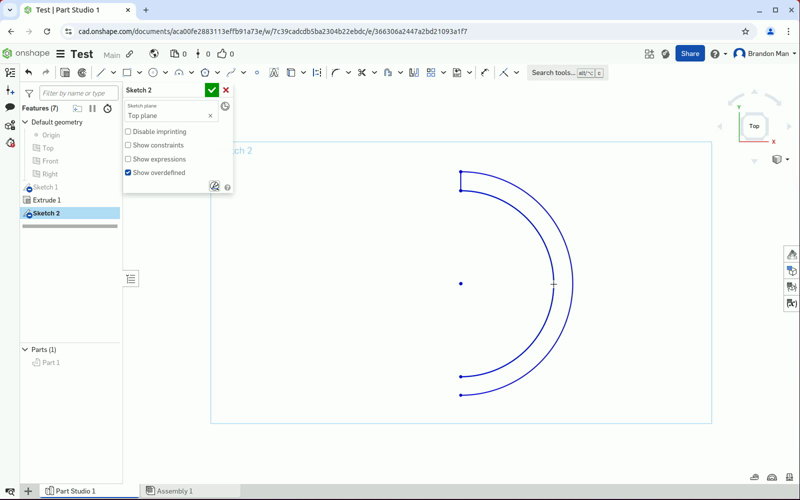
mouse_move(460, 376)
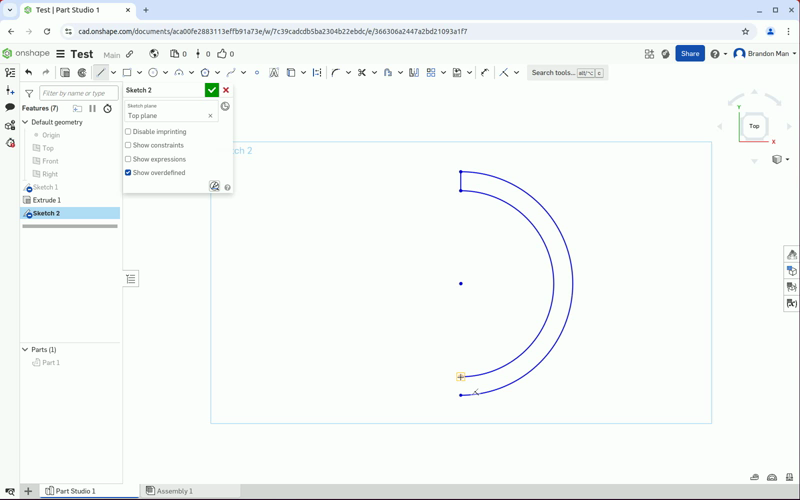
click(460, 376)
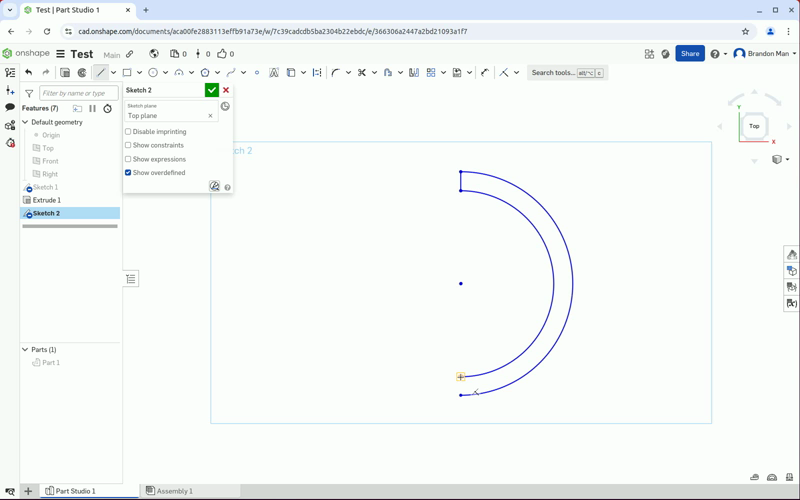
mouse_move(490, 376)
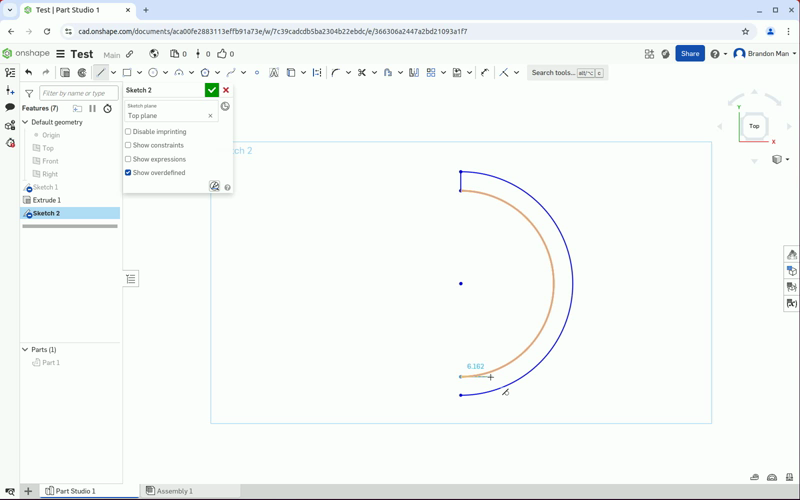
key_down(shift)
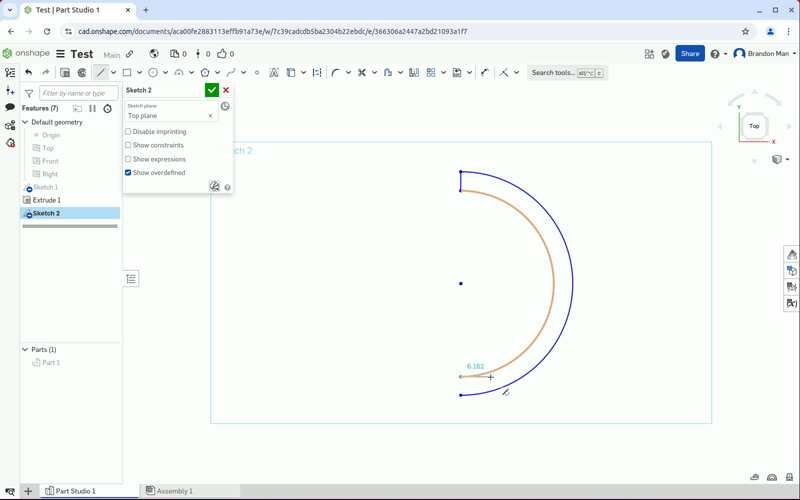
mouse_move(460, 395)
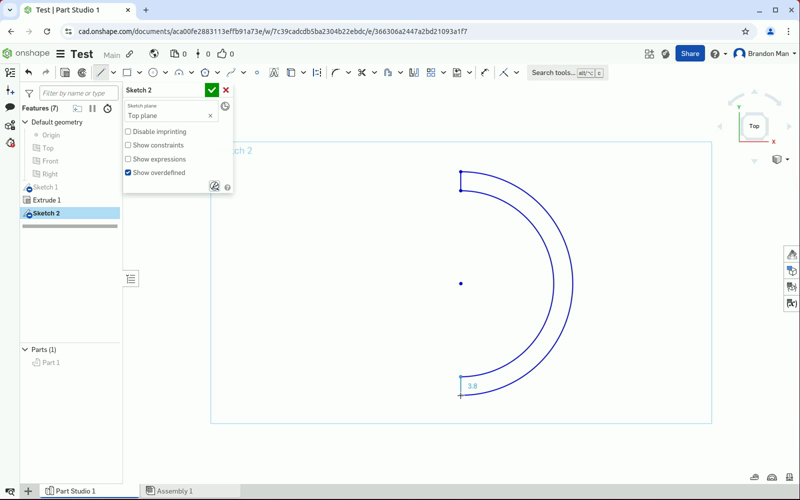
key_up(shift)
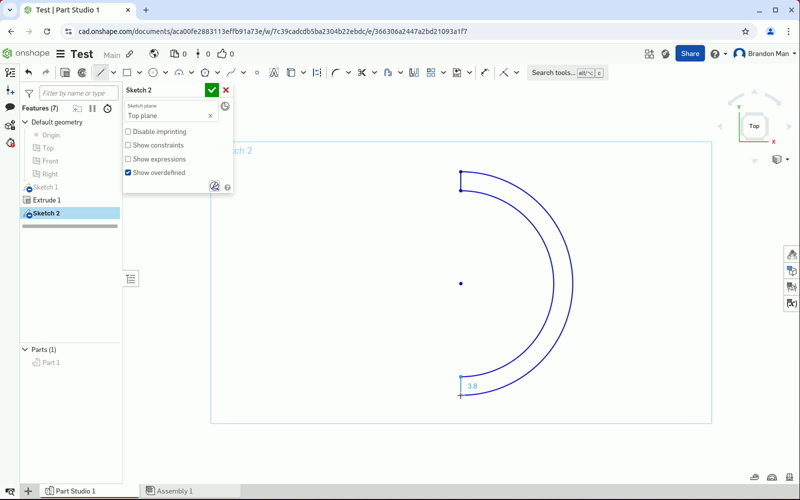
click(460, 395)
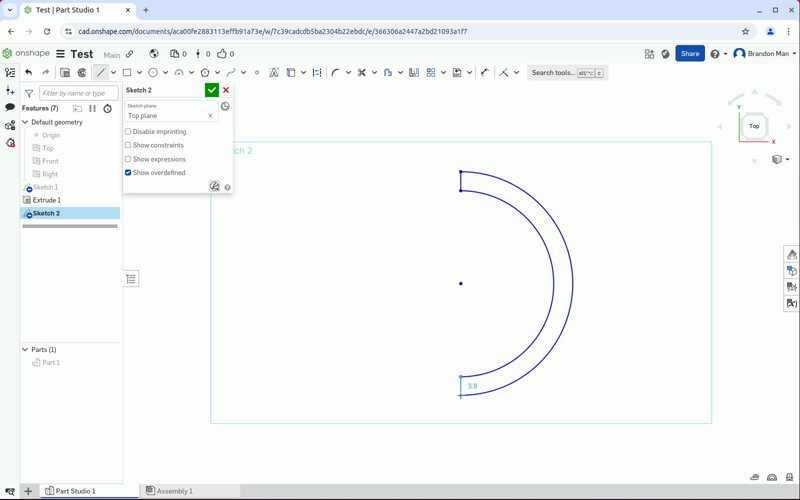
key(esc)
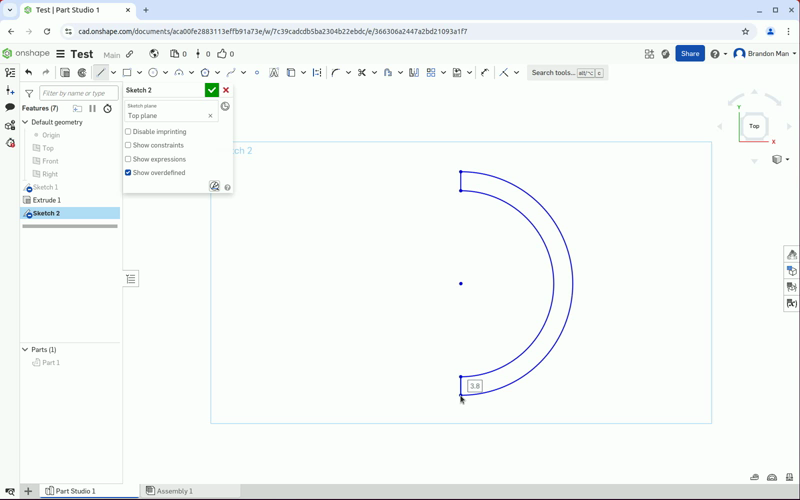
mouse_move(511, 271)
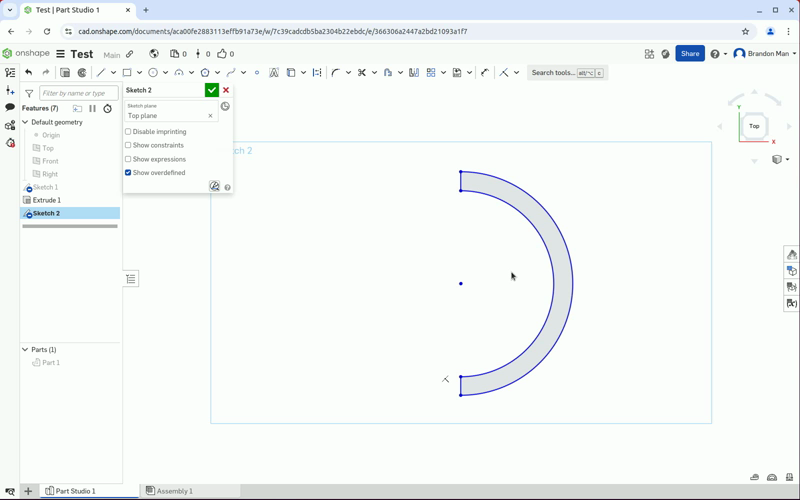
scroll(6)
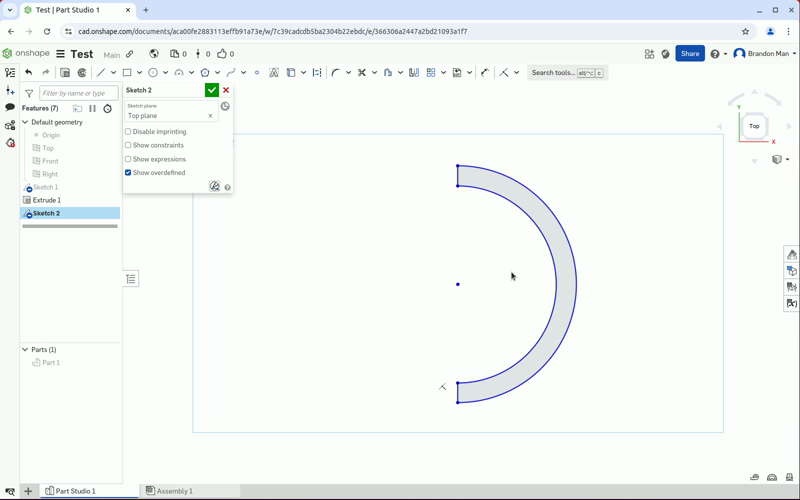
scroll(6)
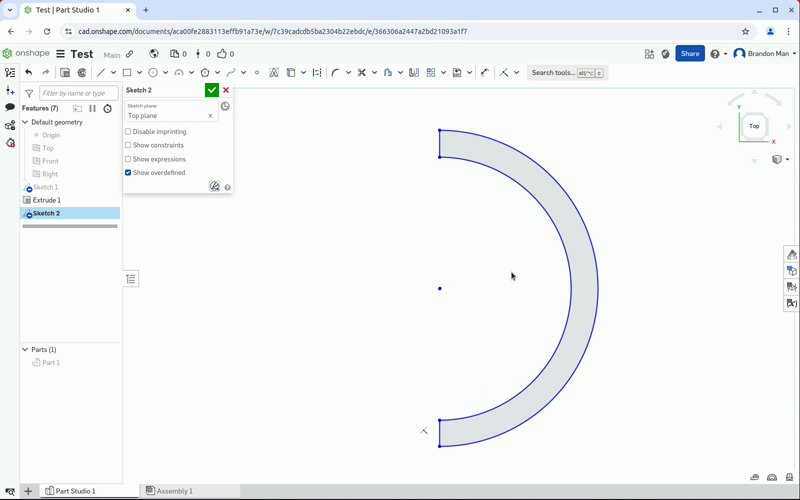
scroll(6)
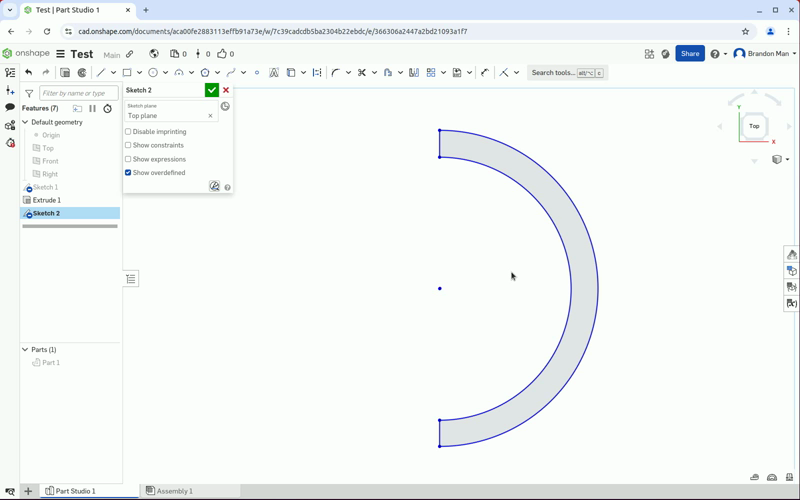
scroll(6)
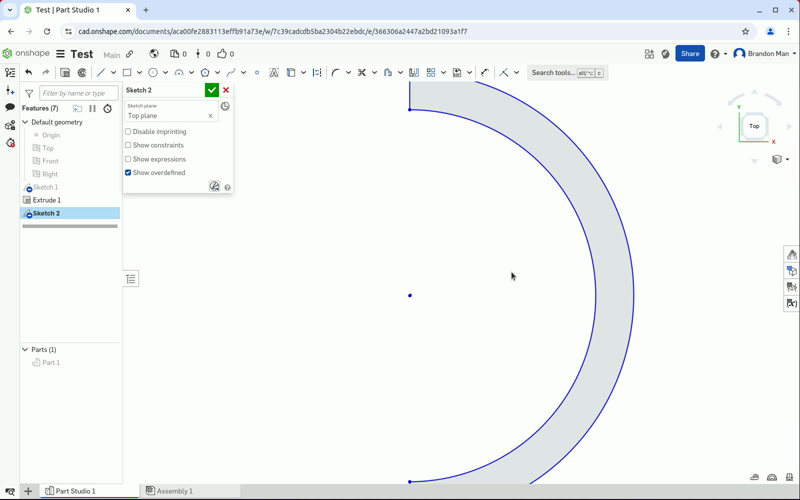
scroll(6)
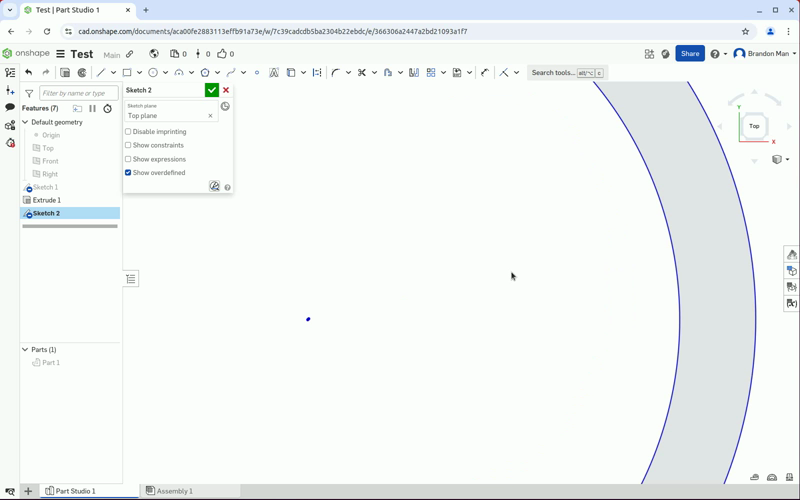
scroll(6)
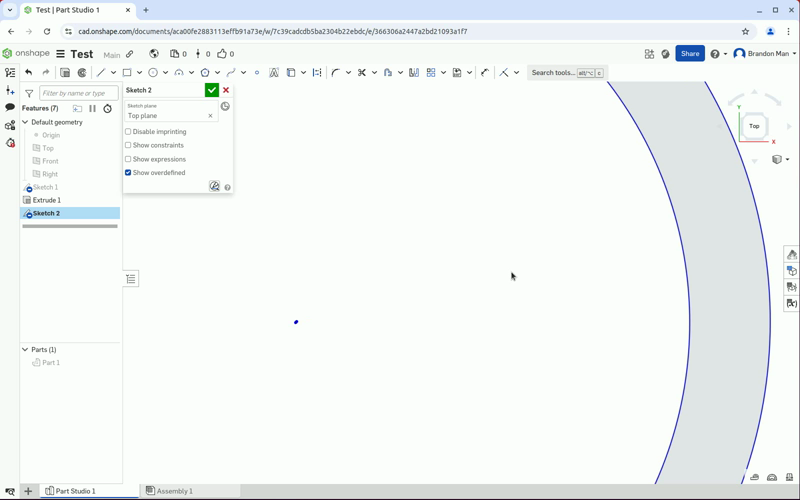
scroll(6)
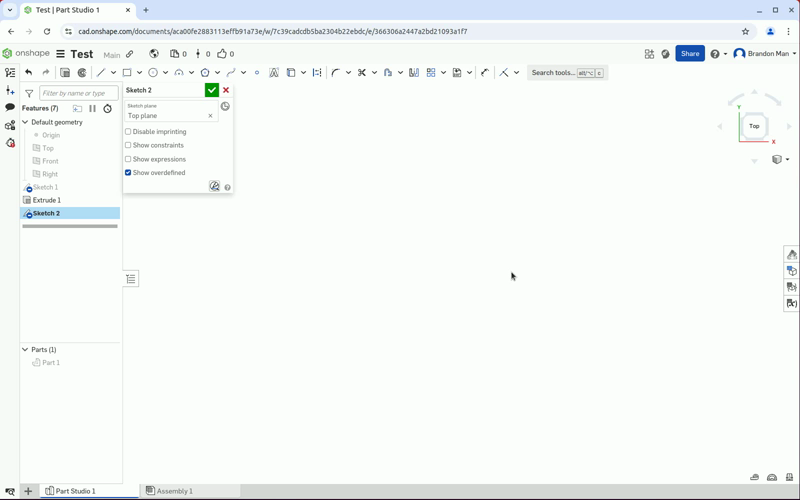
click(511, 271)
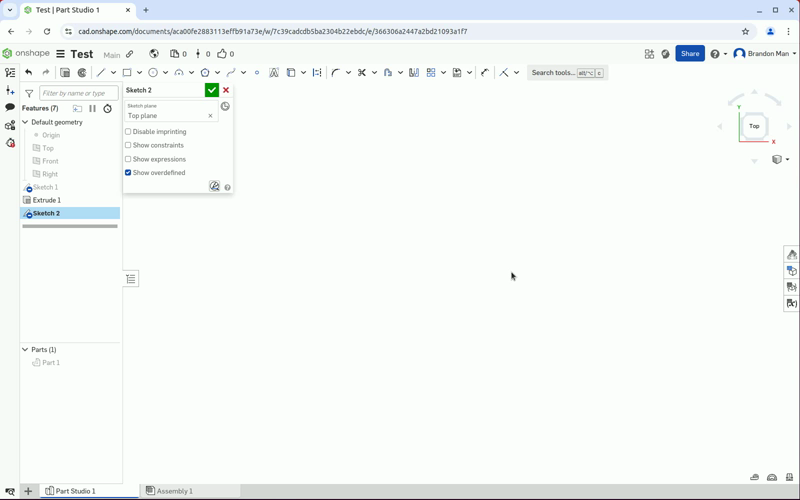
scroll(-6)
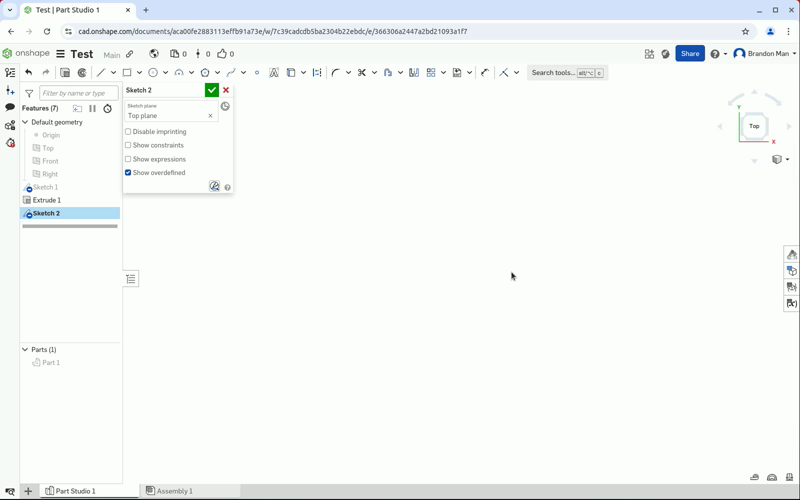
scroll(-6)
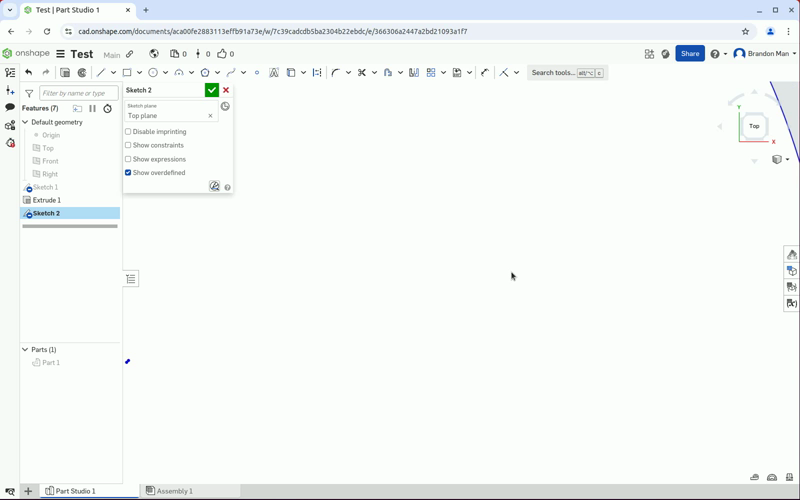
scroll(-6)
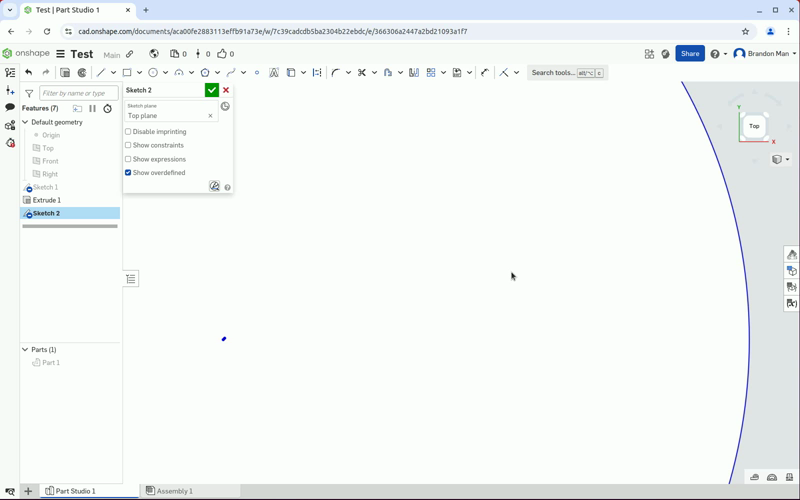
scroll(-6)
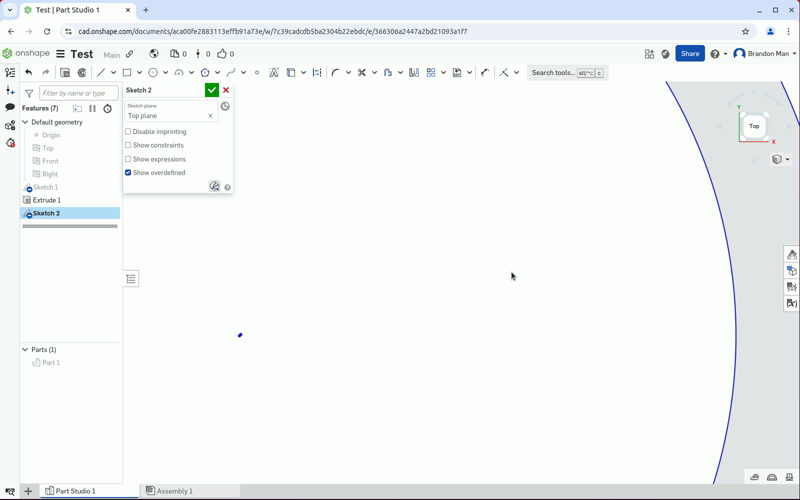
scroll(-6)
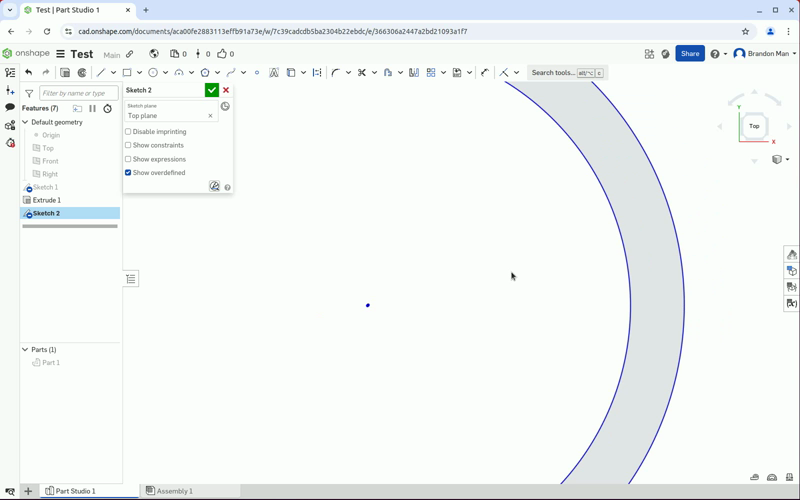
scroll(-6)
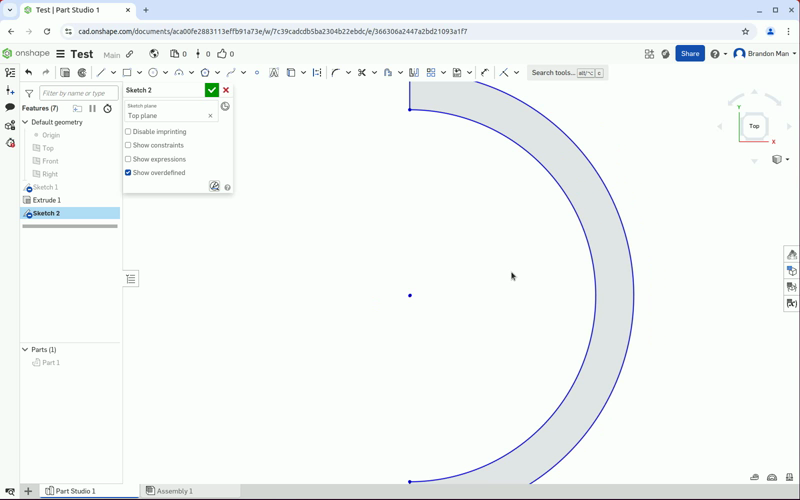
scroll(-6)
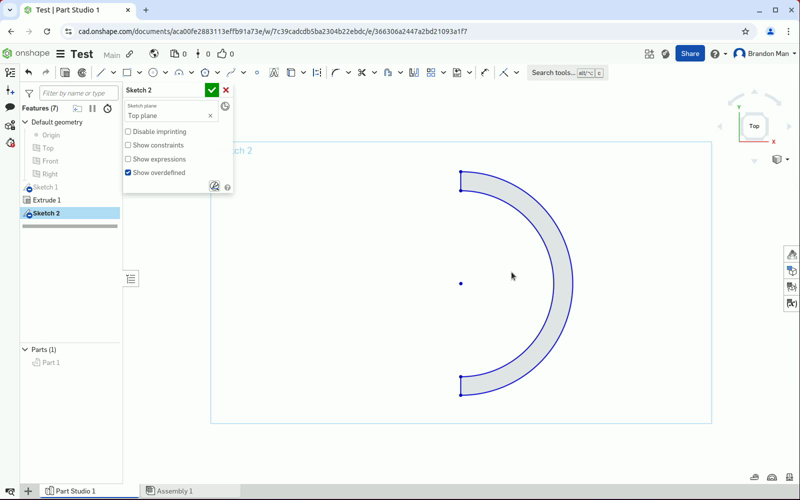
mouse_move(73, 352)
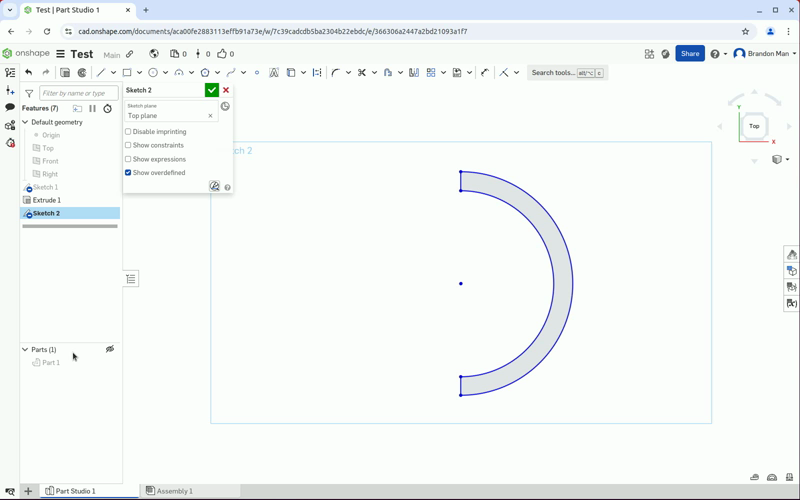
key(shift+y)
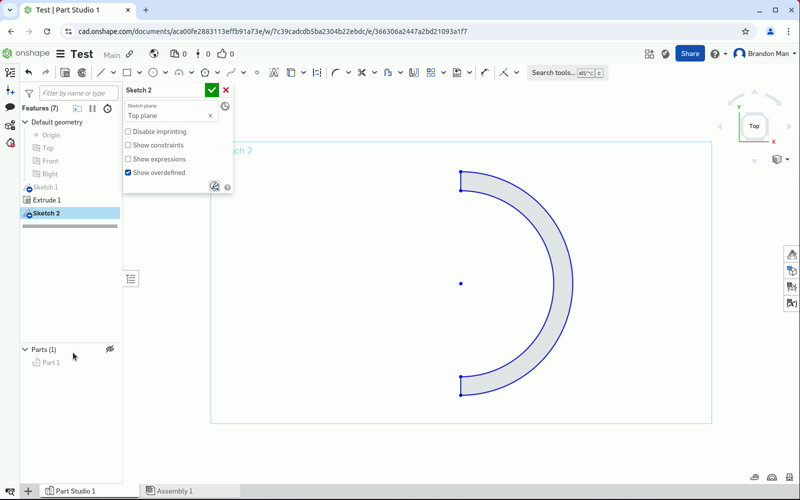
key(shift+e)
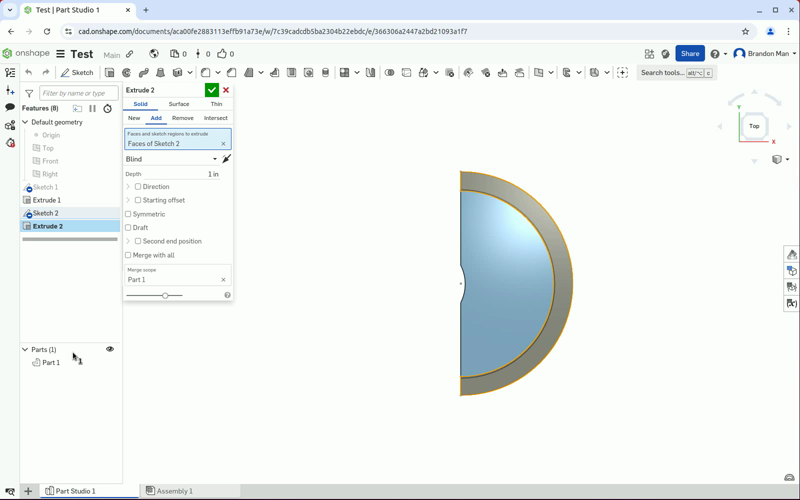
mouse_move(143, 106)
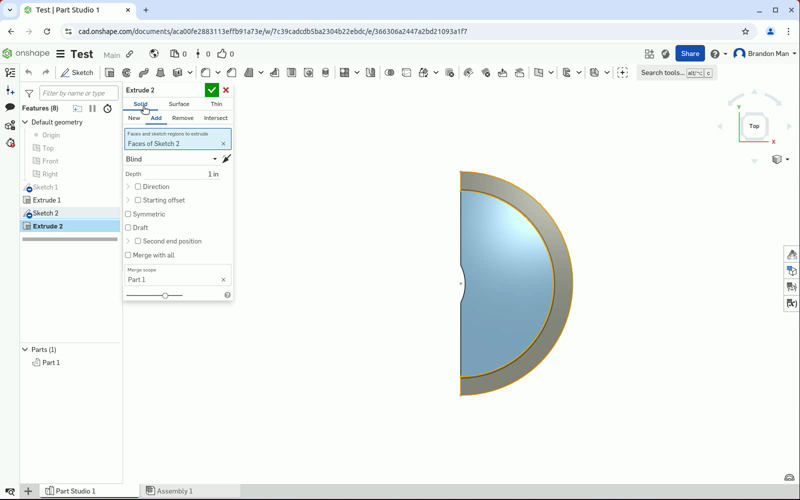
click(143, 106)
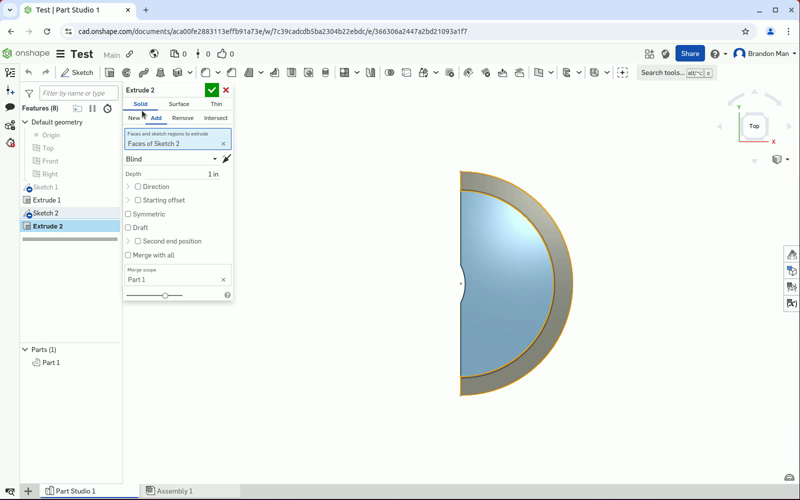
mouse_move(137, 120)
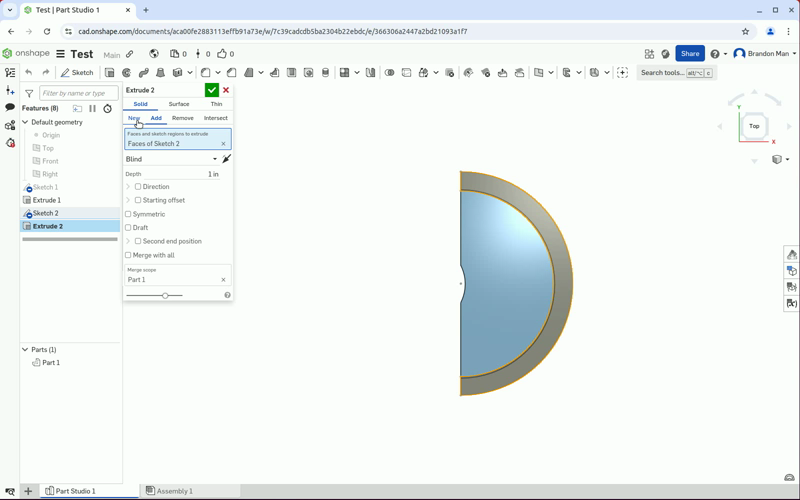
click(137, 120)
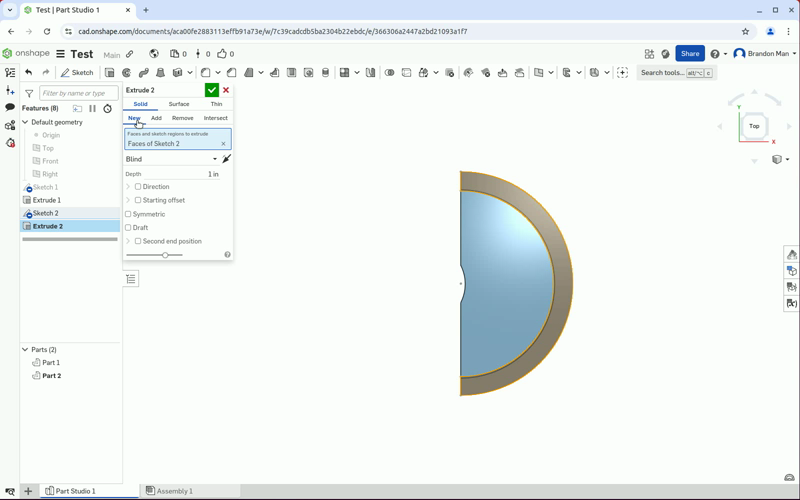
key(tab, 4)
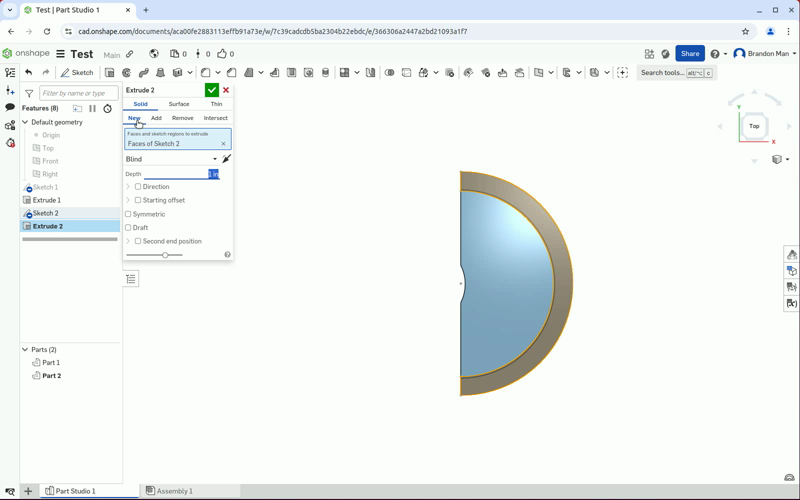
text(8.425)
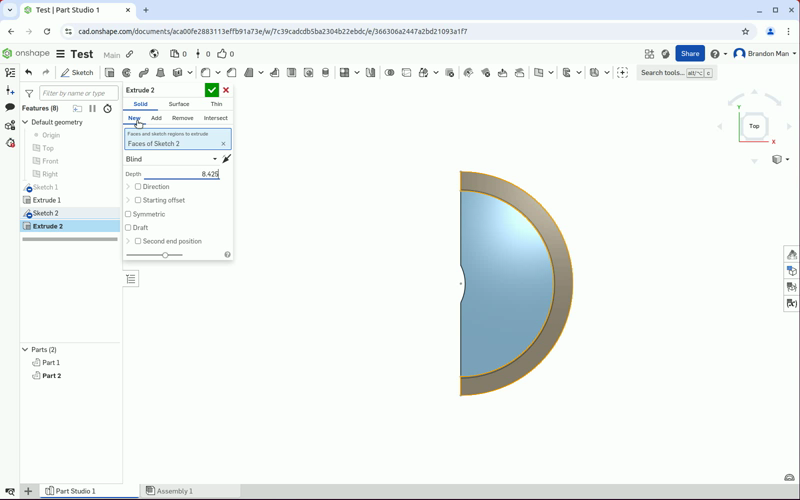
key(enter)
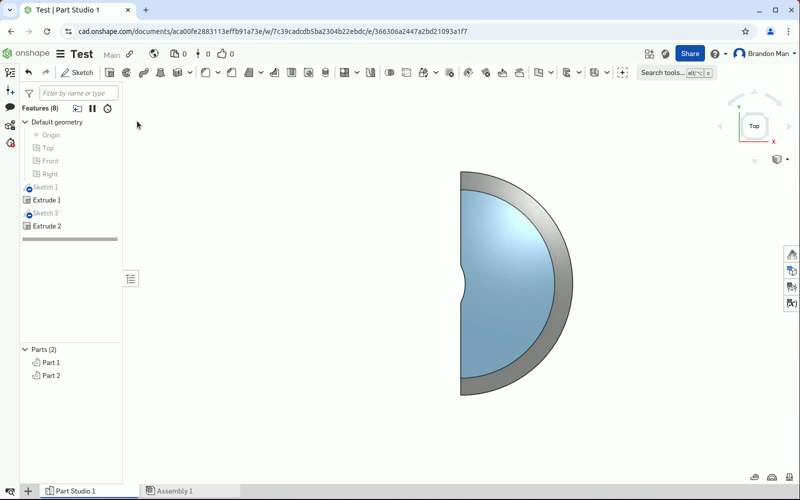
key(shift+h)
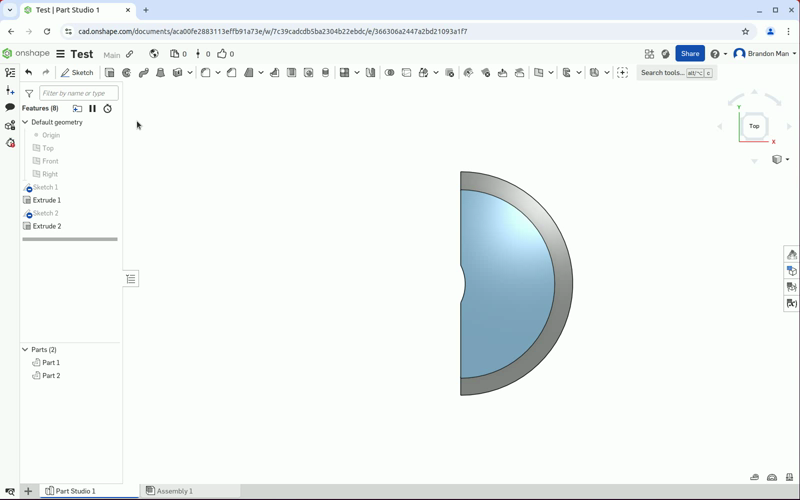
key(shift+h)
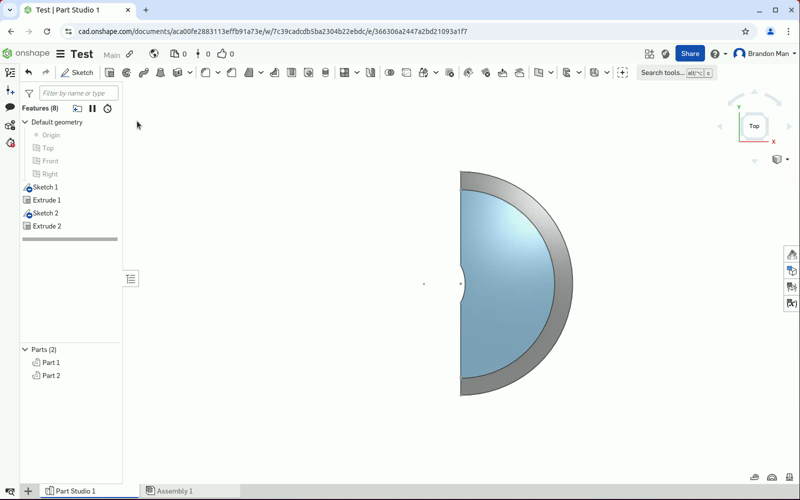
key(shift+7)
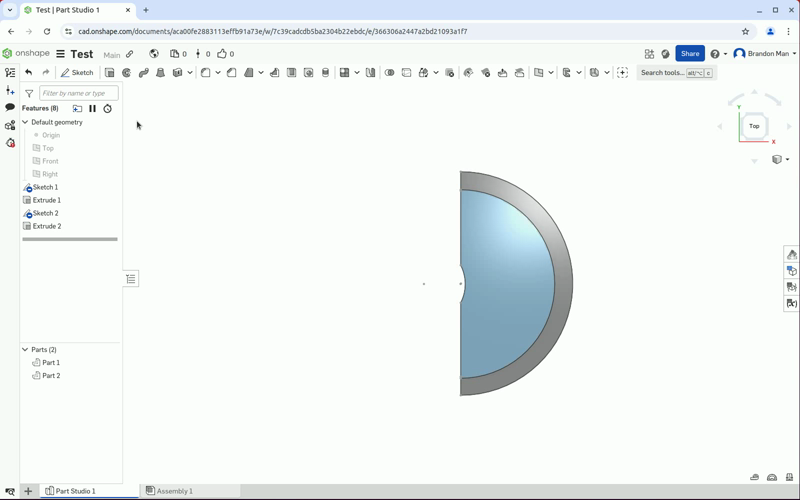
key(up, 3)
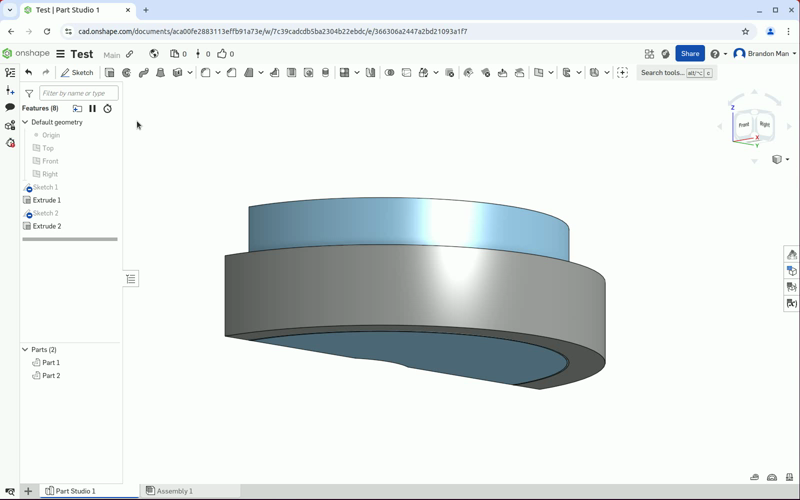
key(left, 3)
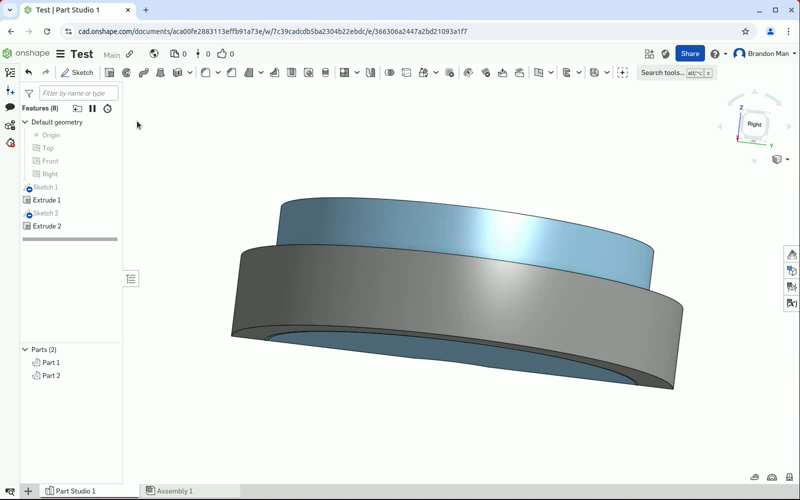
key(right, 3)
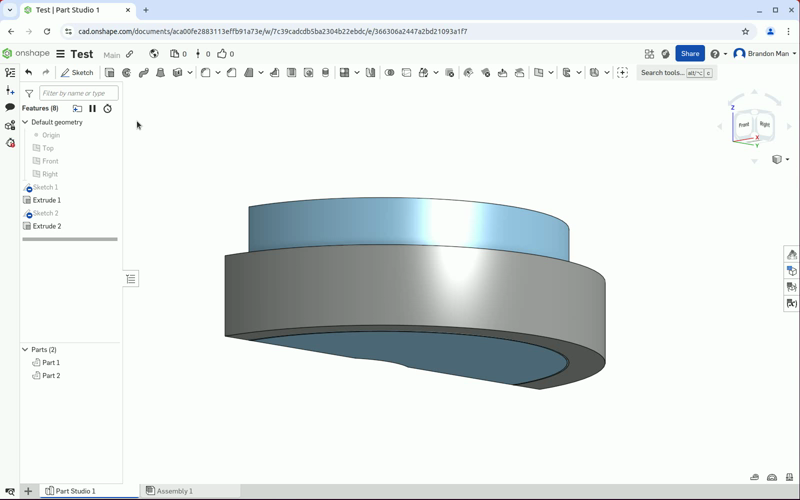
key(down, 3)
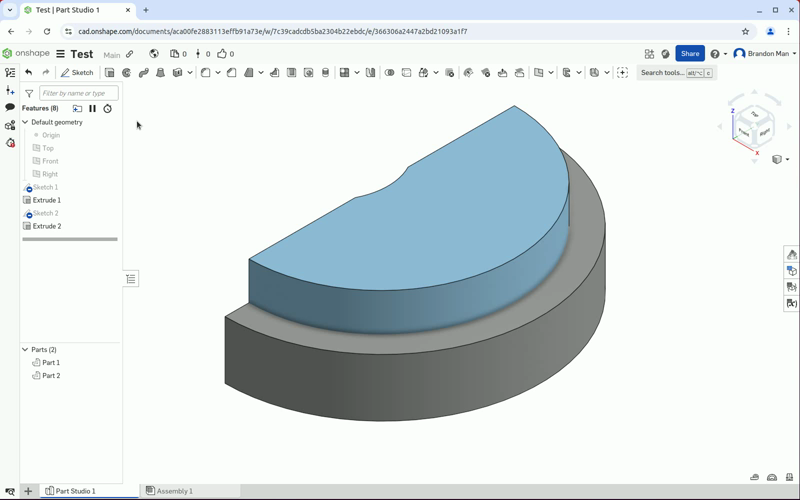
mouse_move(73, 189)
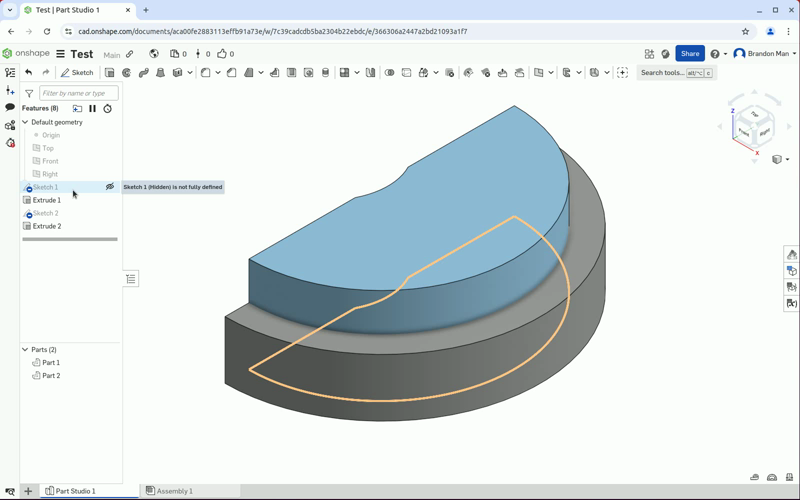
click(73, 189)